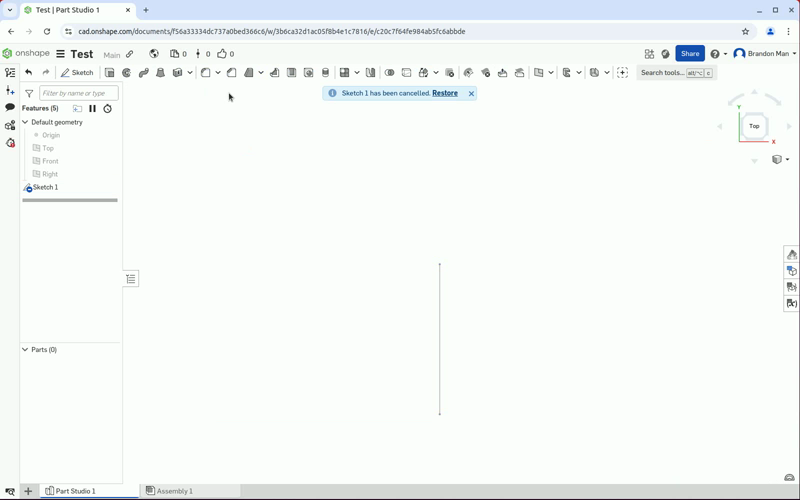
key(shift+h)
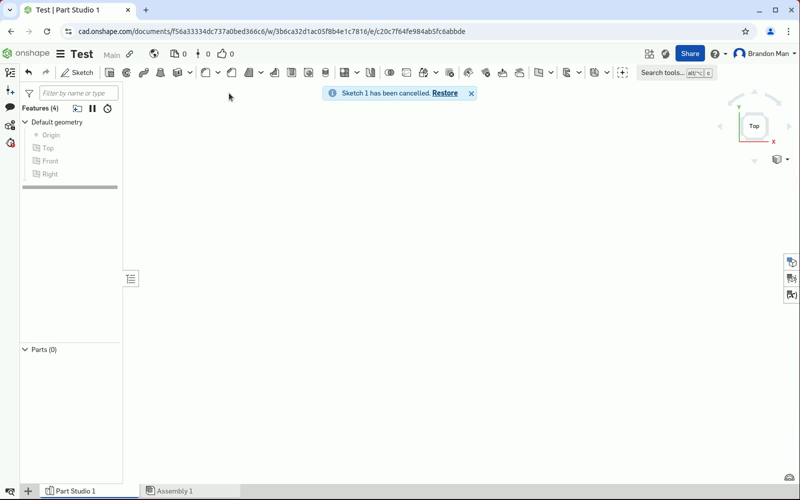
mouse_move(73, 352)
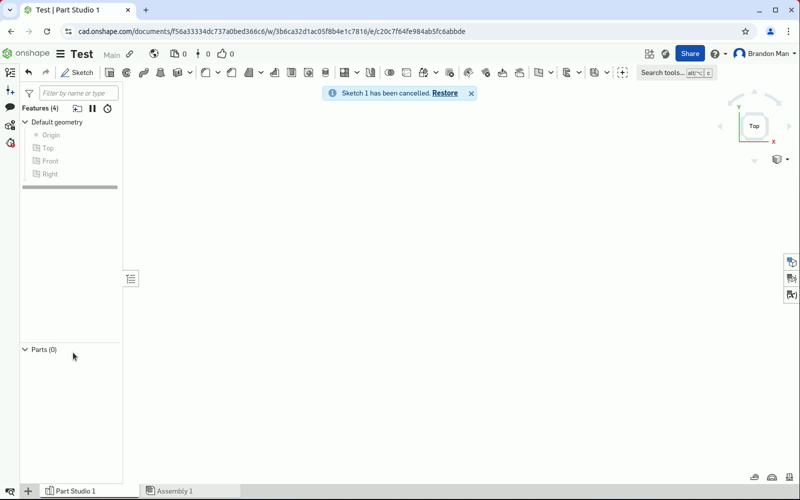
key(y)
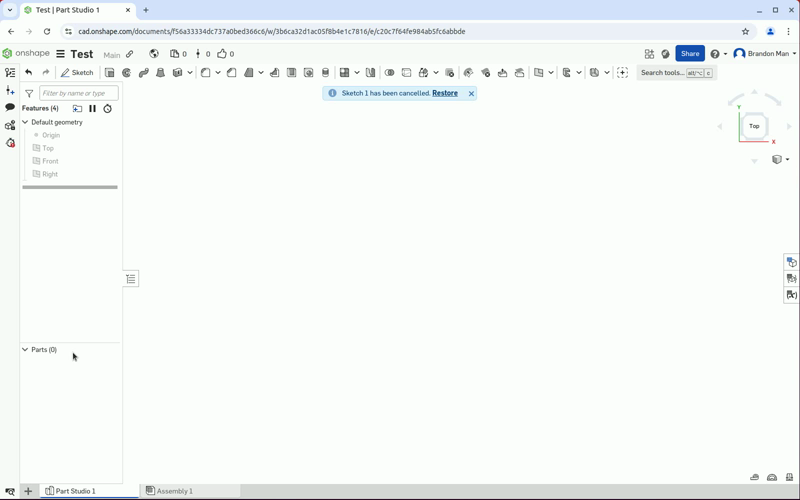
key(shift+p)
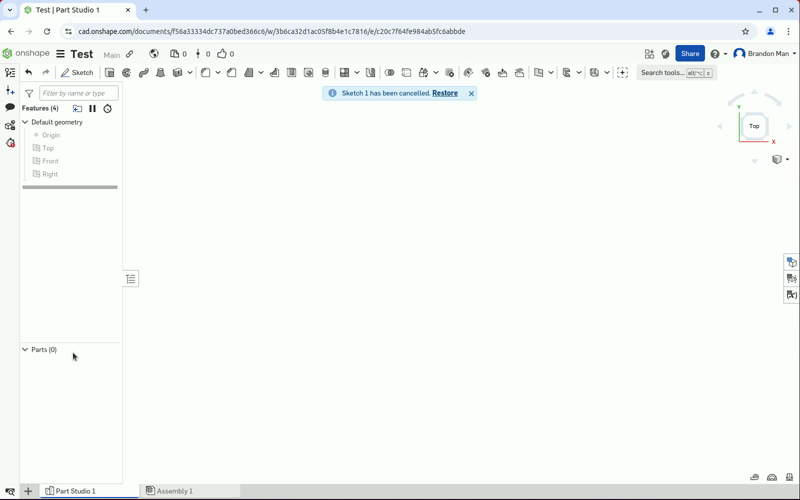
key(space)
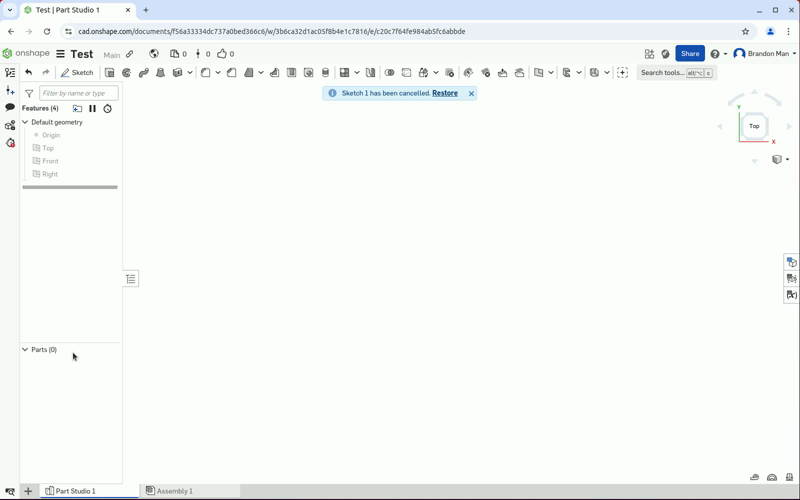
key_down(shift)
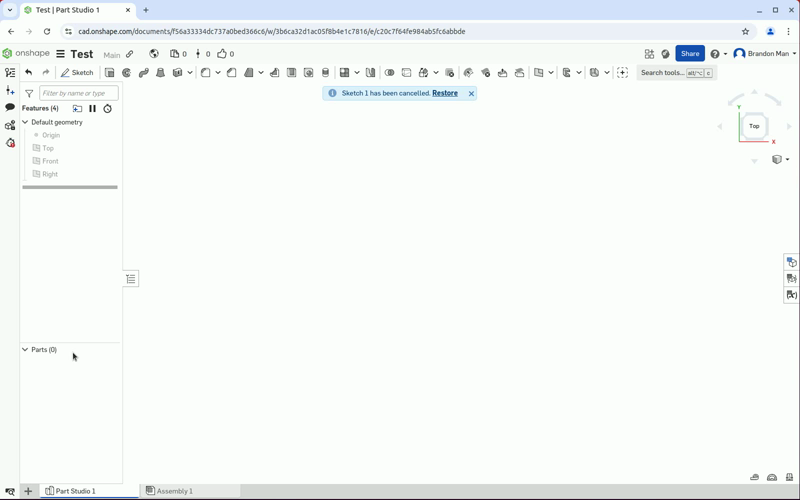
key(up)
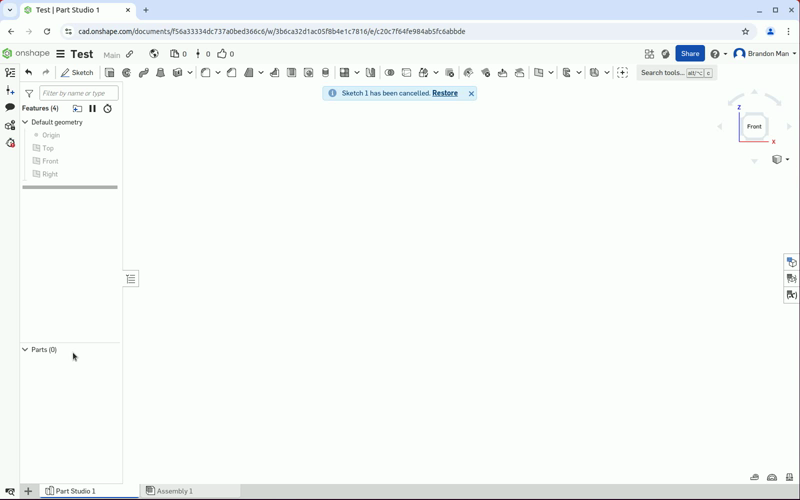
key_up(shift)
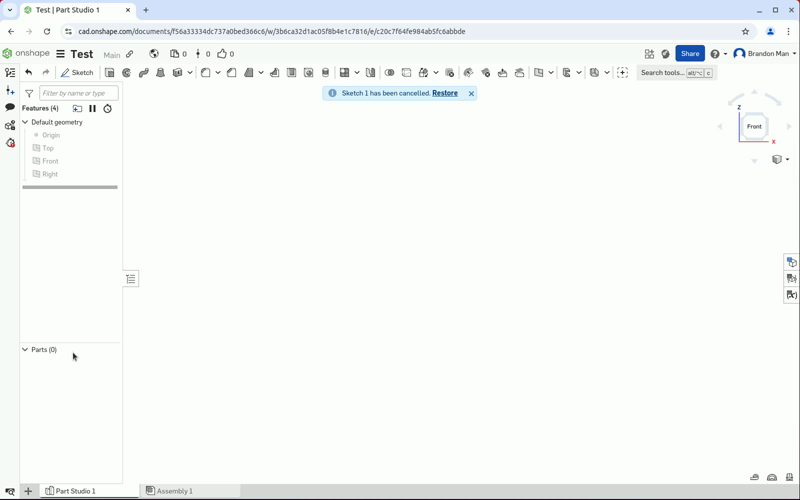
mouse_move(73, 352)
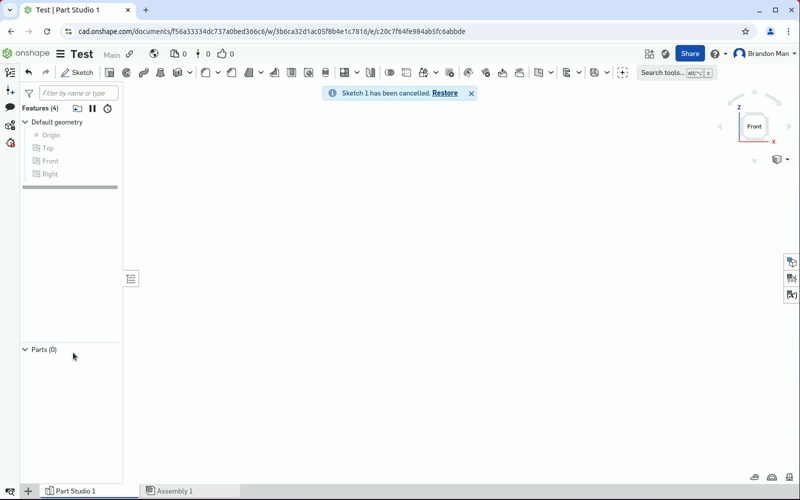
key(shift+y)
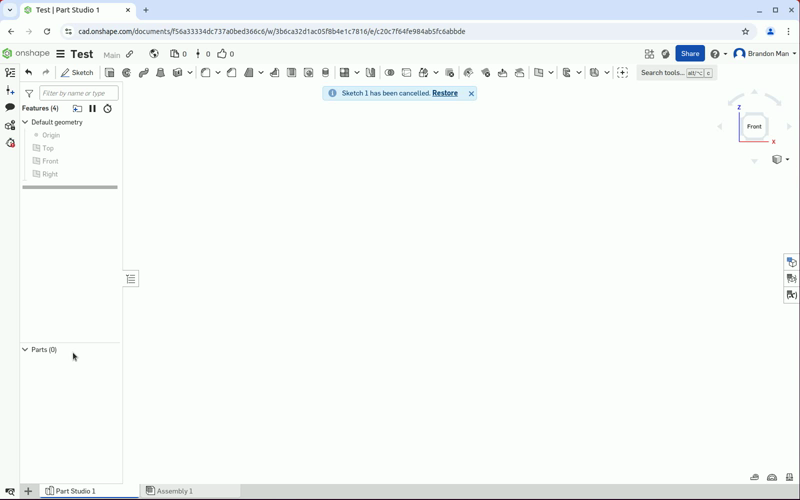
key(shift+s)
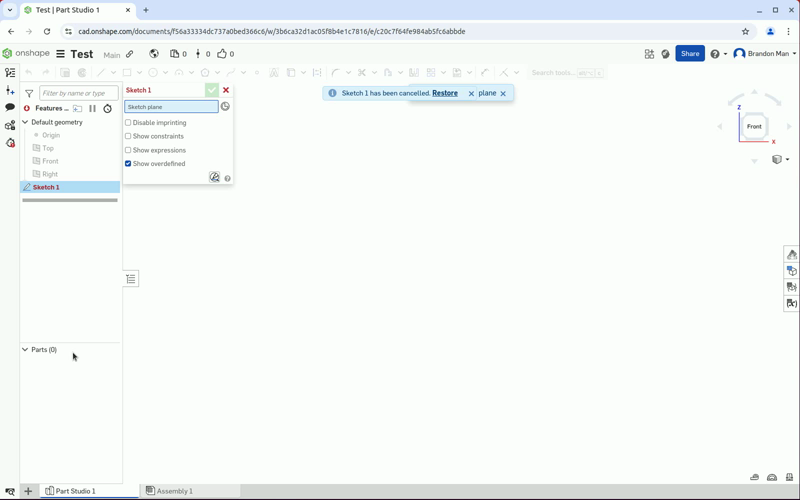
mouse_move(73, 163)
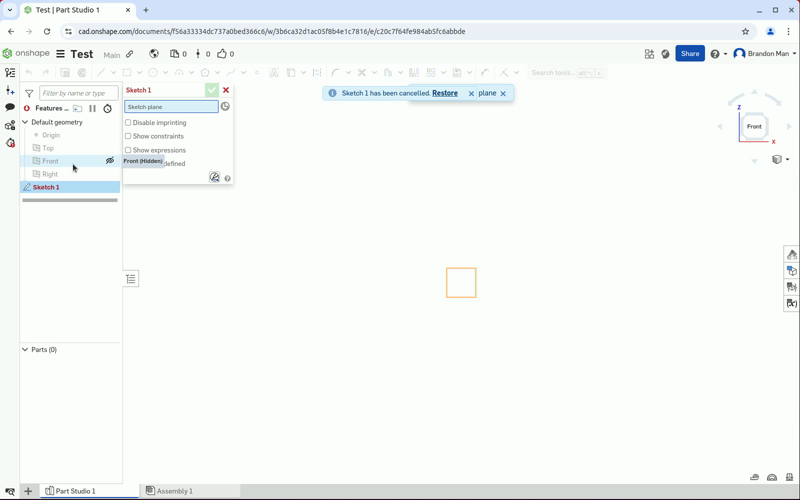
click(73, 163)
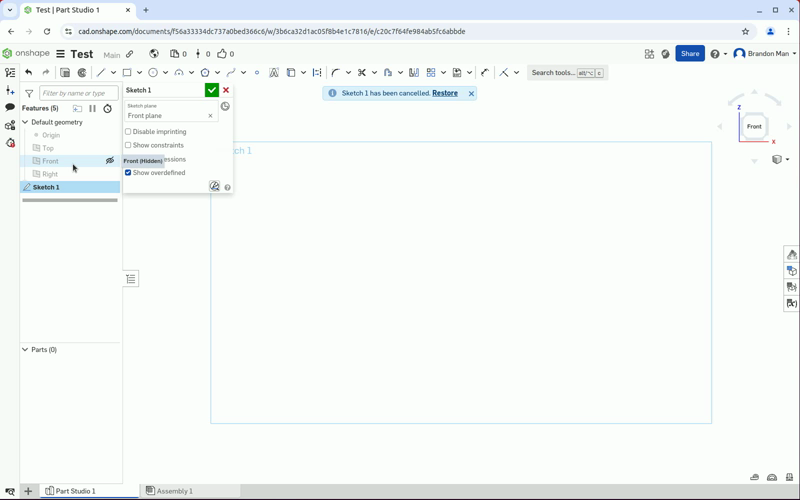
mouse_move(73, 352)
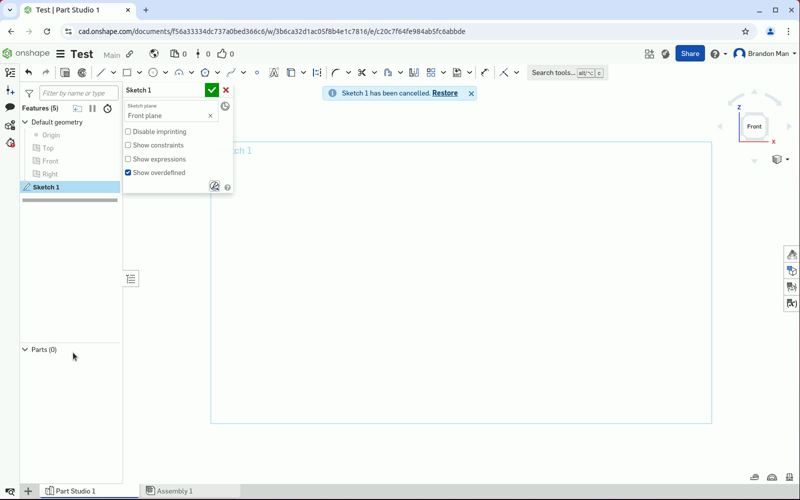
key(y)
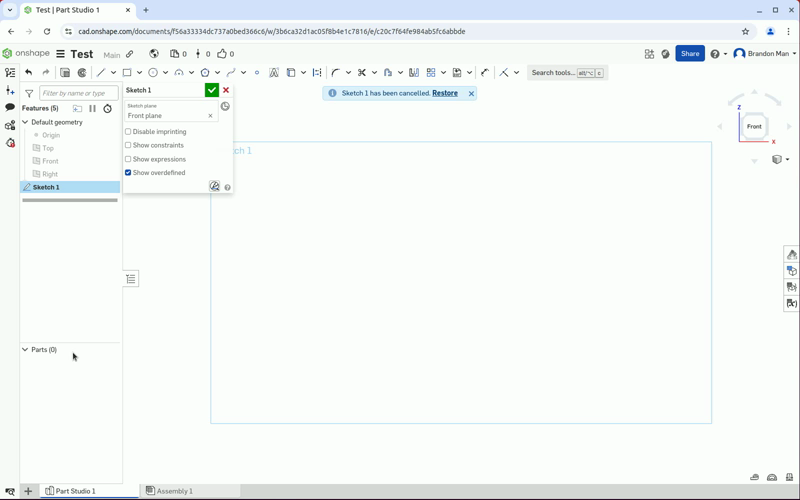
key(l)
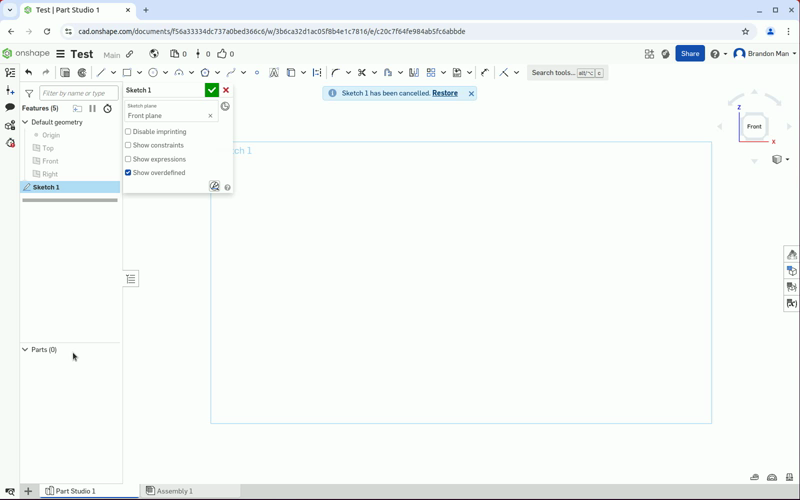
key_down(shift)
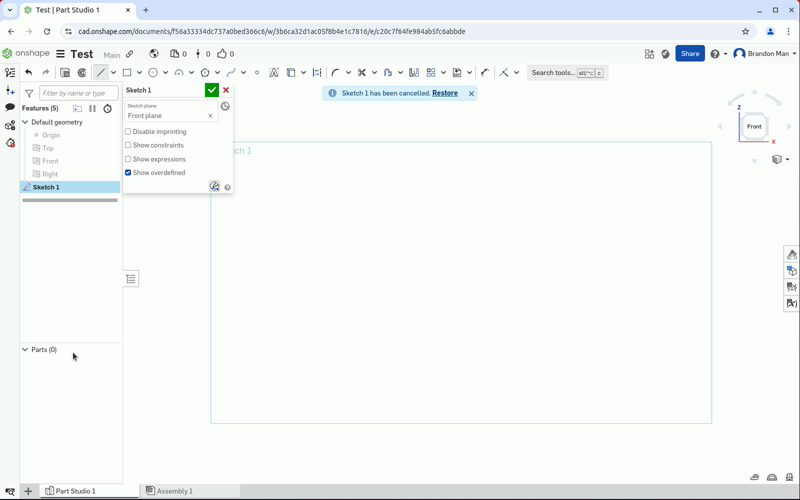
mouse_move(393, 395)
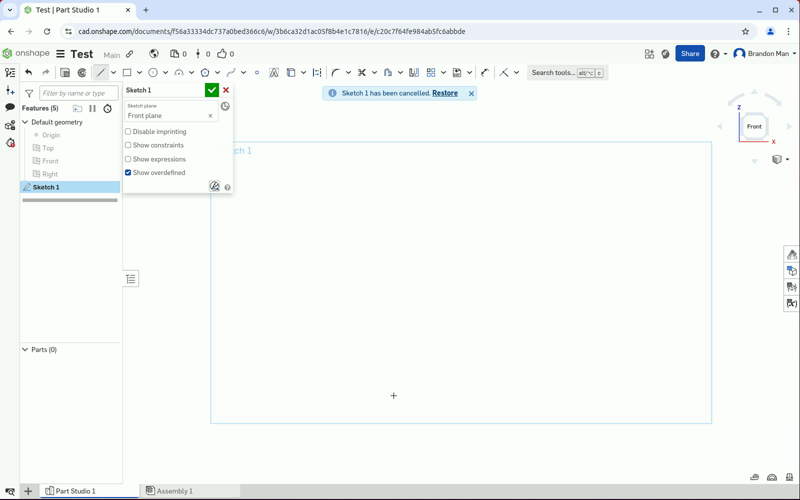
click(393, 395)
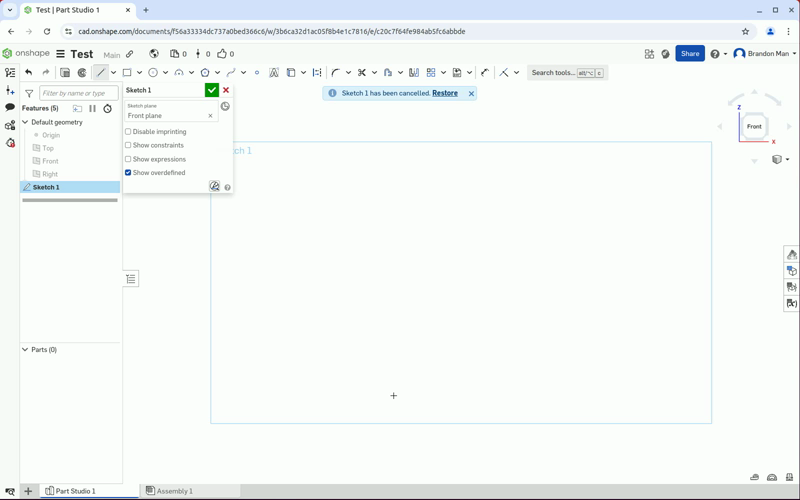
key_up(shift)
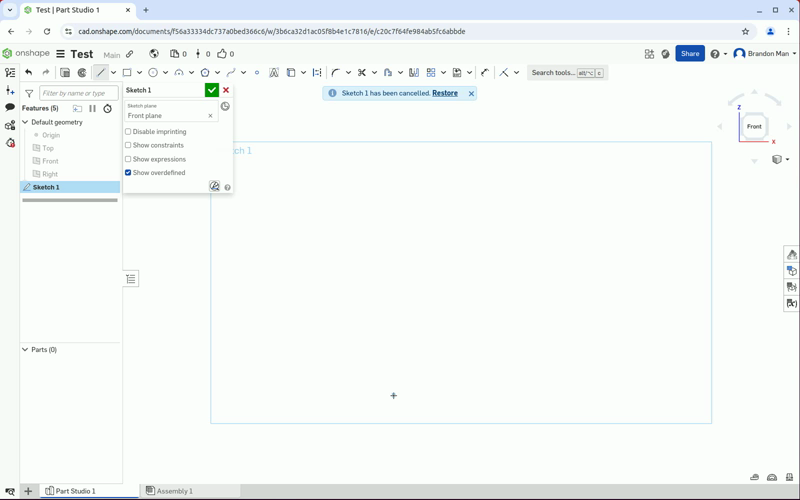
key_down(shift)
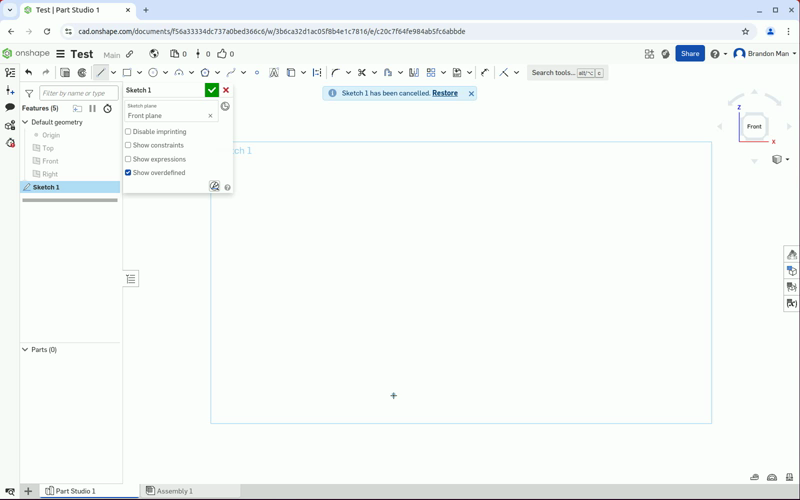
mouse_move(525, 395)
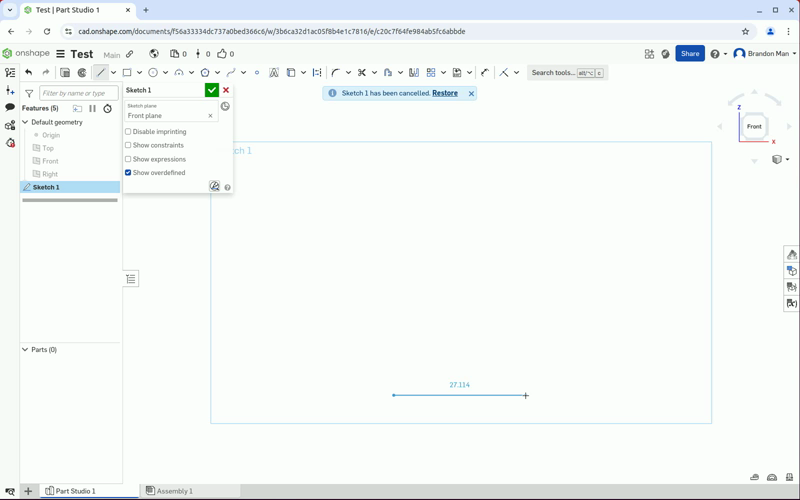
click(525, 395)
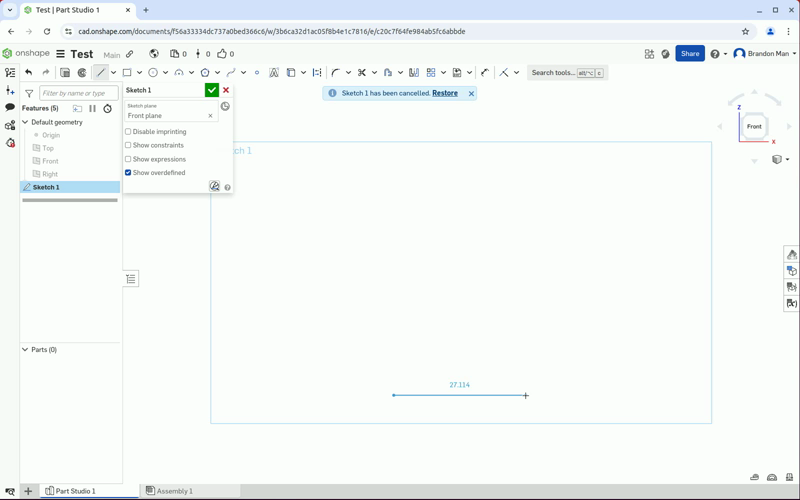
key_up(shift)
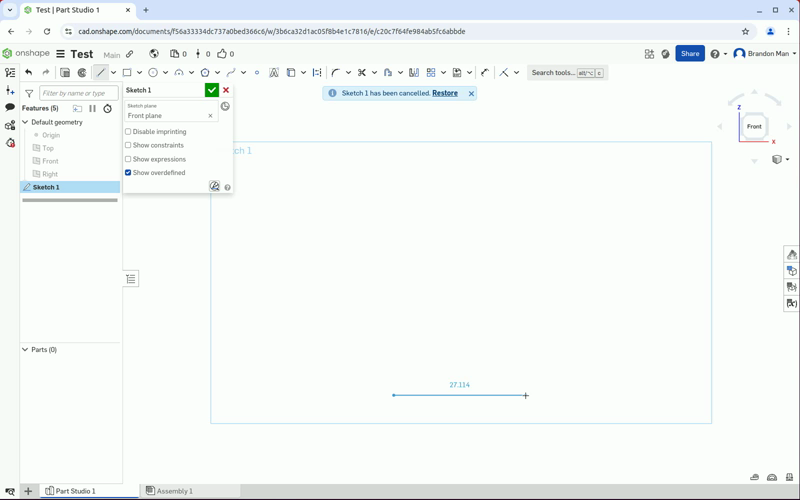
key_down(shift)
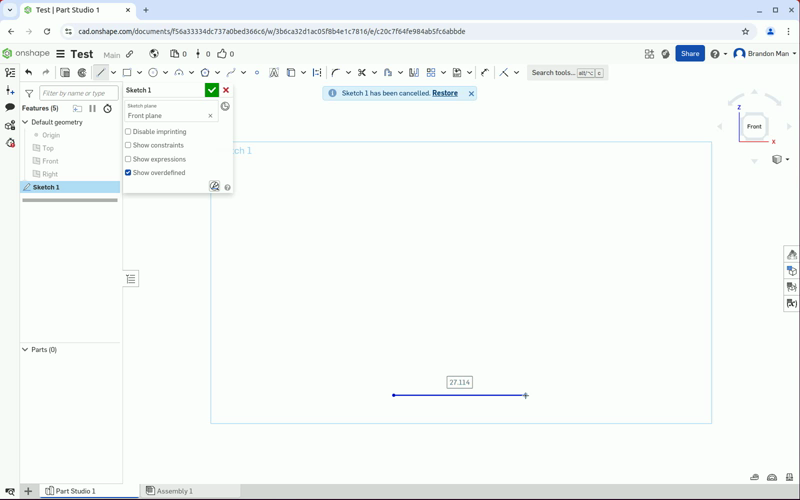
mouse_move(525, 171)
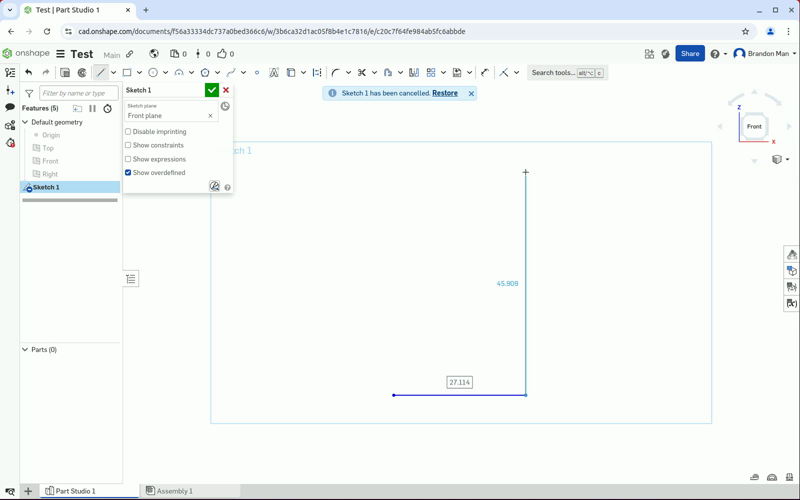
click(525, 171)
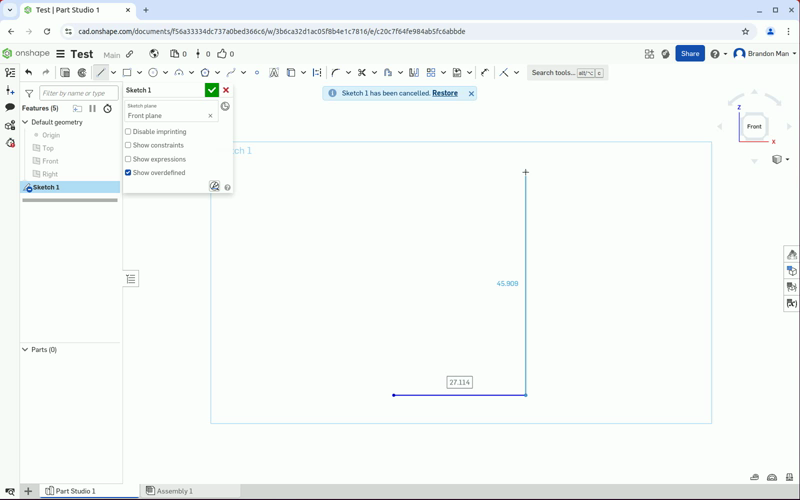
key_up(shift)
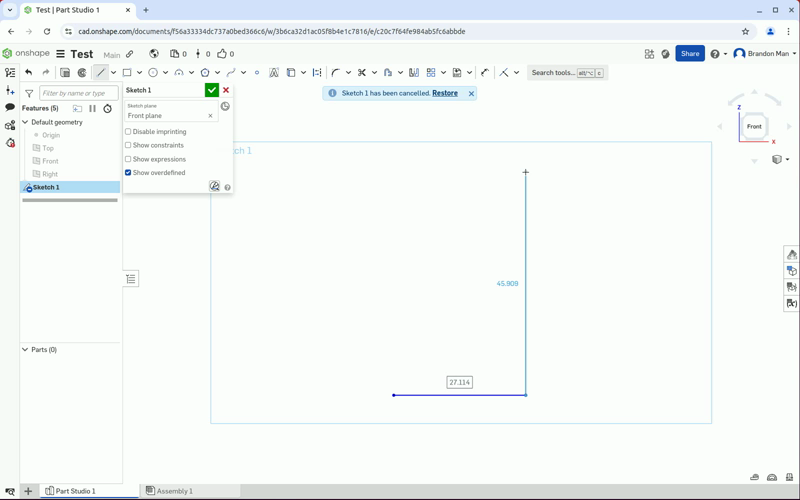
key_down(shift)
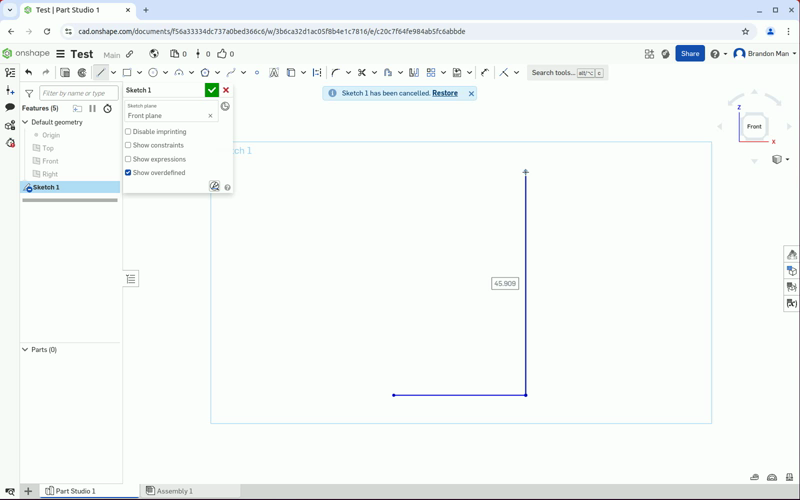
mouse_move(394, 171)
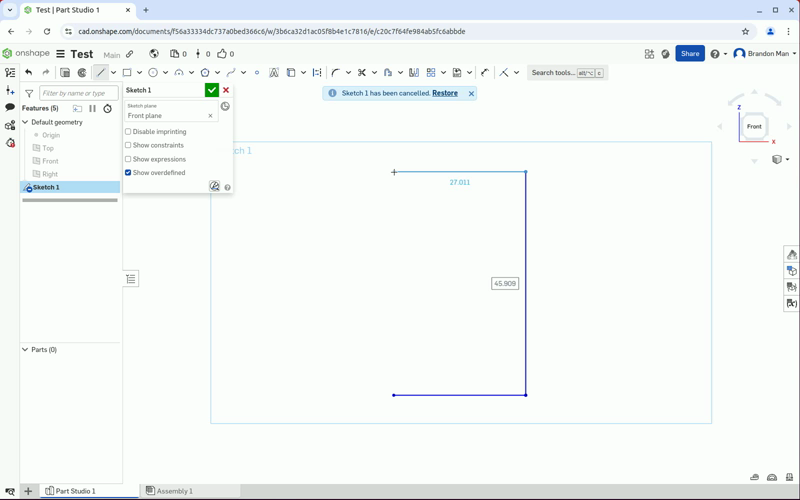
click(394, 171)
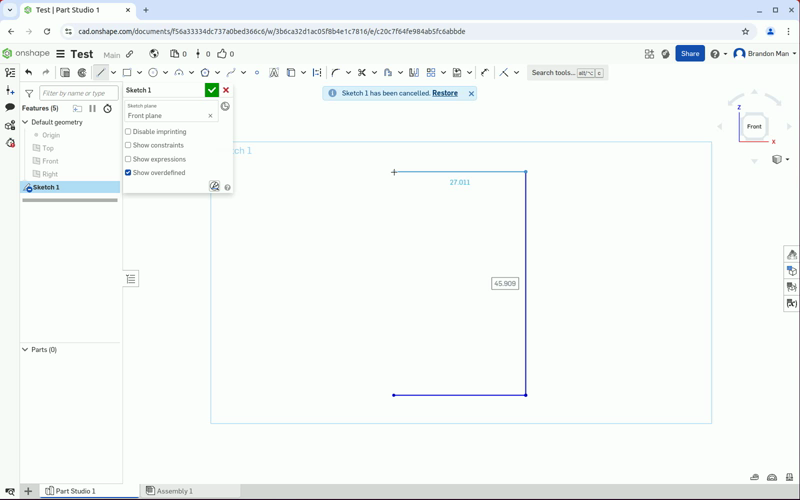
key_up(shift)
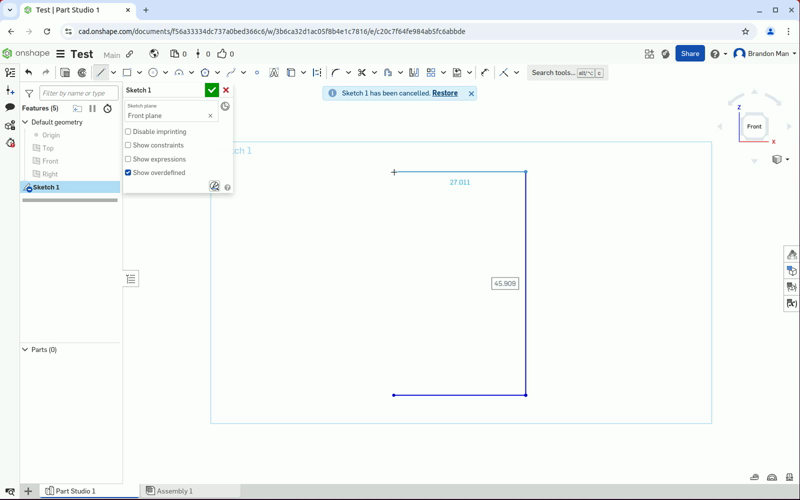
key_down(shift)
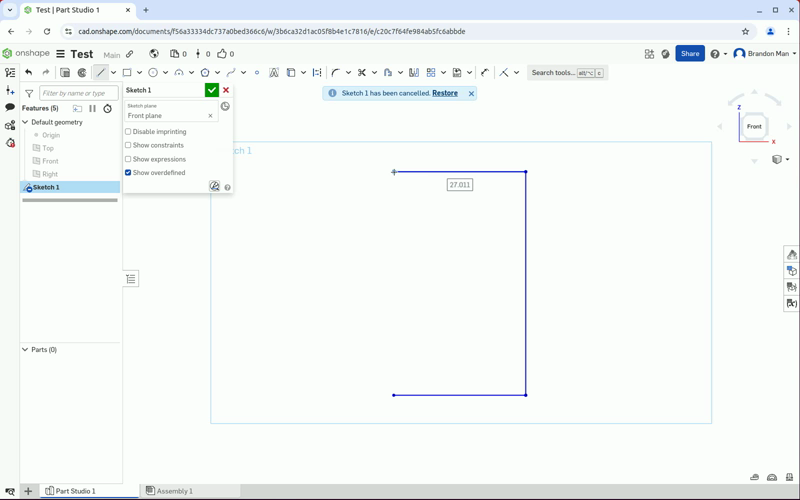
mouse_move(393, 395)
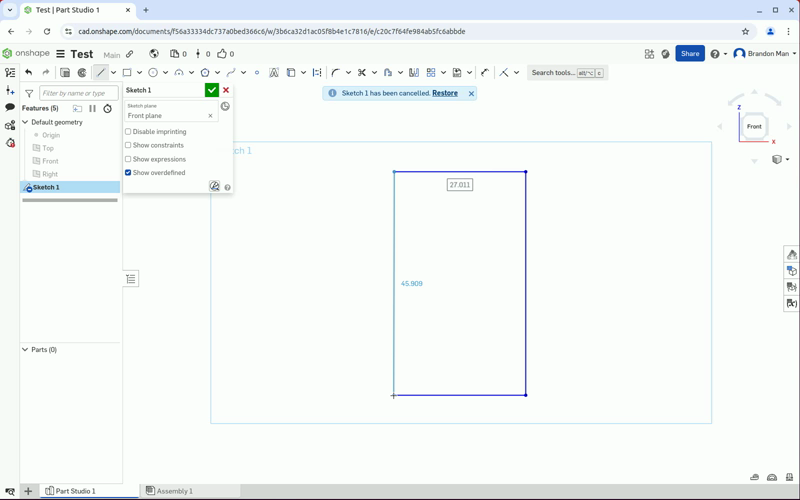
key_up(shift)
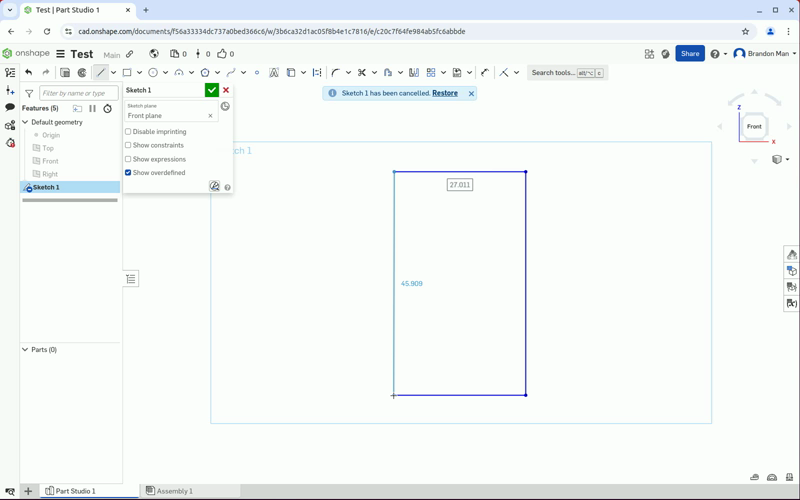
click(393, 395)
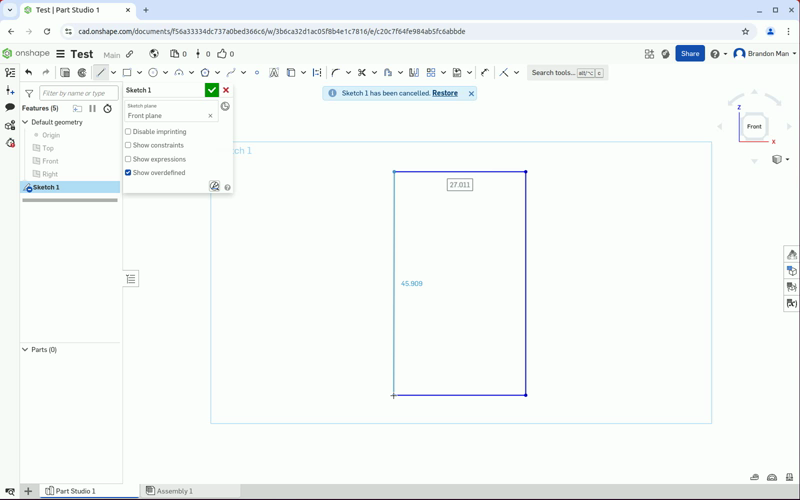
key(esc)
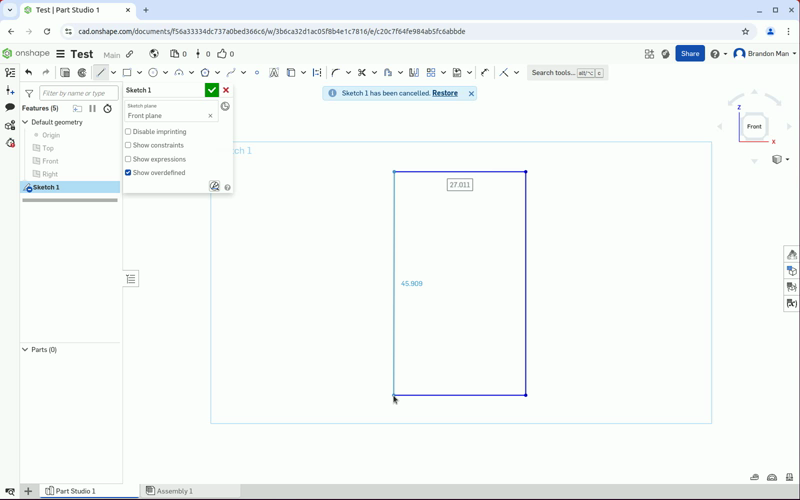
mouse_move(434, 365)
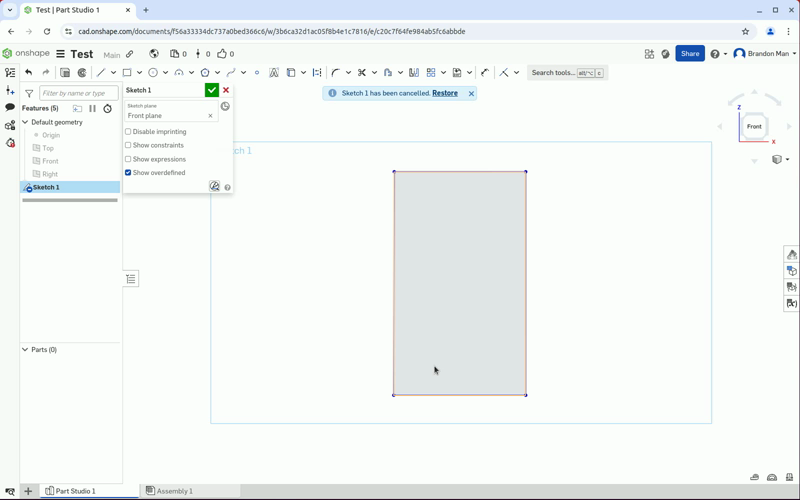
click(434, 365)
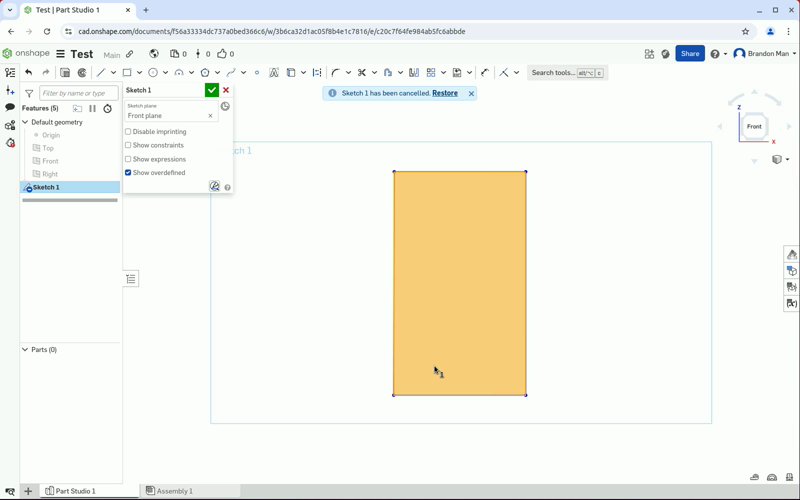
mouse_move(73, 352)
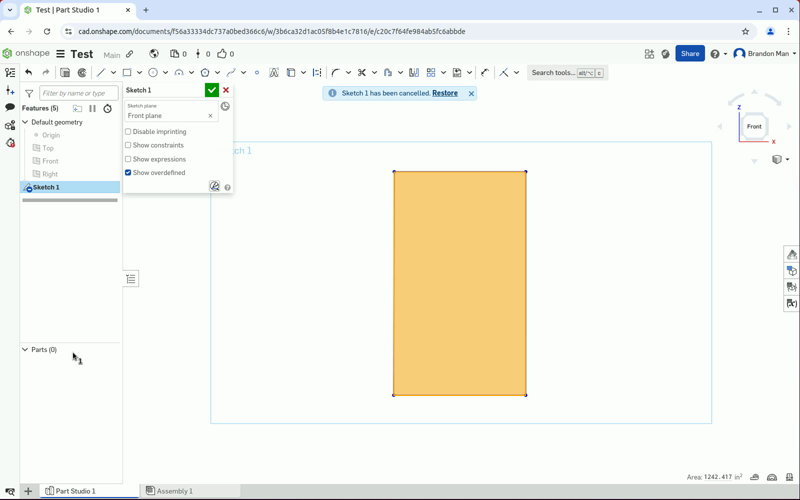
key(shift+y)
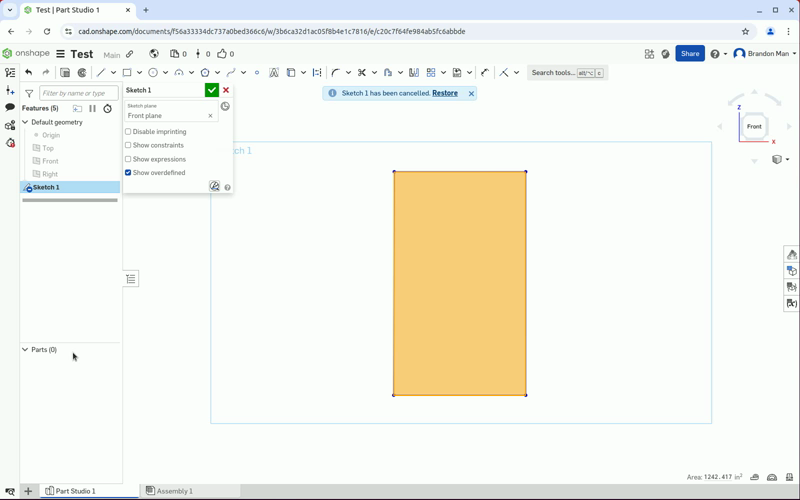
key(shift+e)
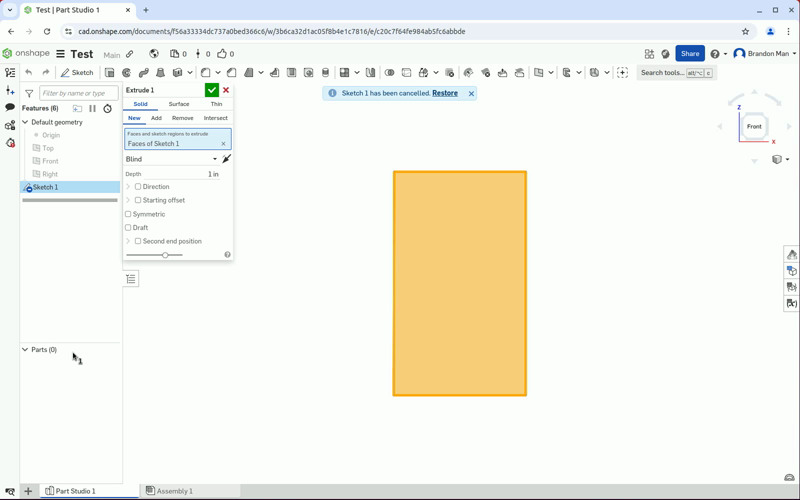
mouse_move(143, 106)
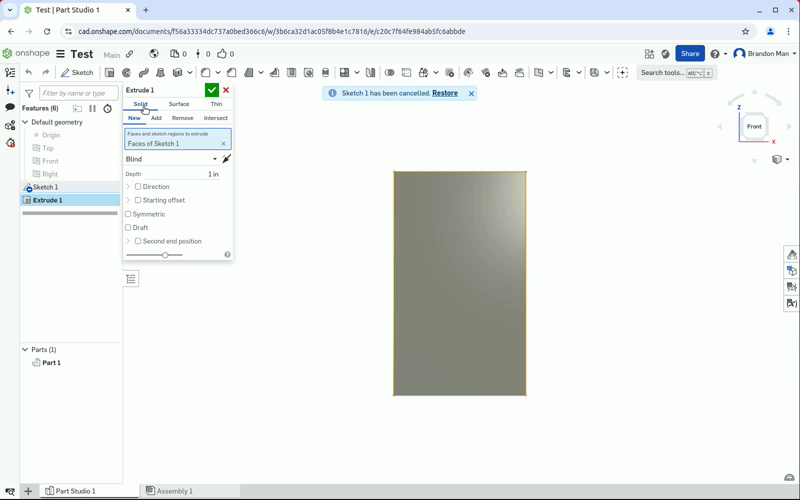
click(143, 106)
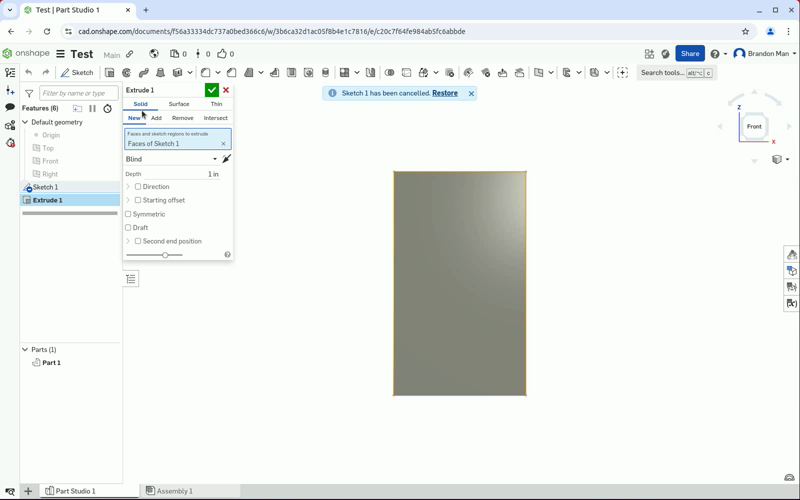
mouse_move(137, 120)
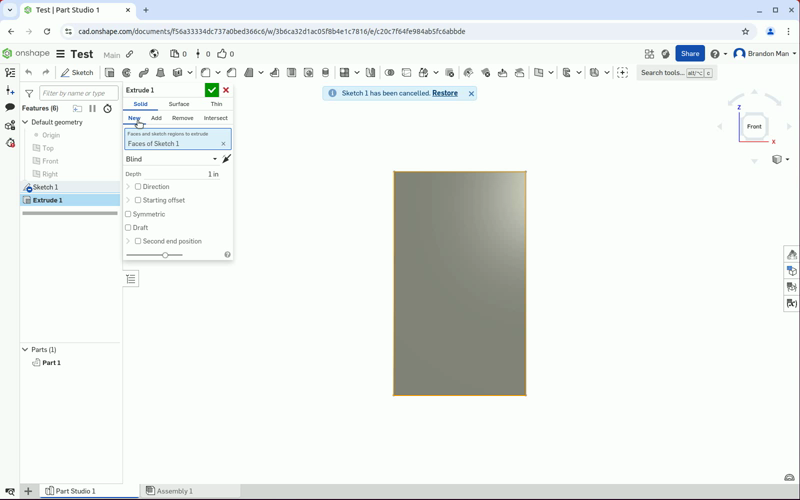
click(137, 120)
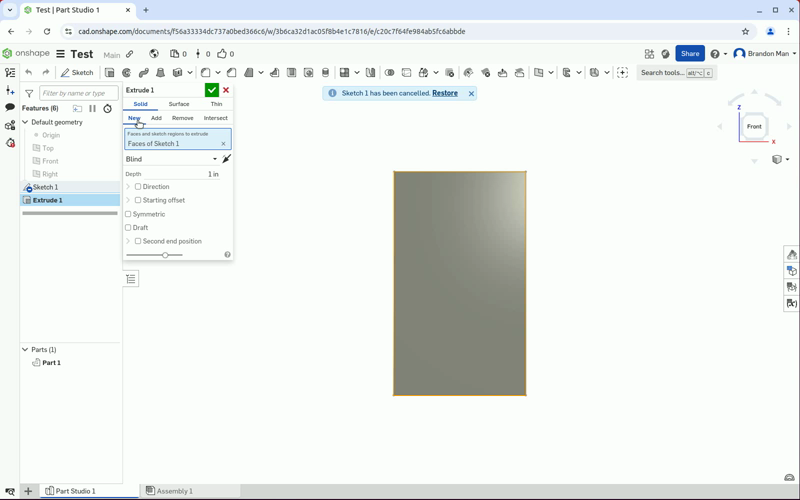
key(tab, 4)
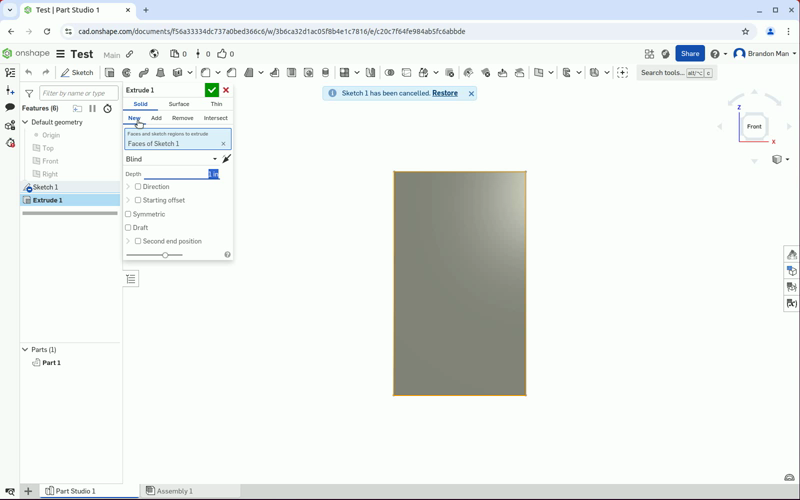
text(1.685)
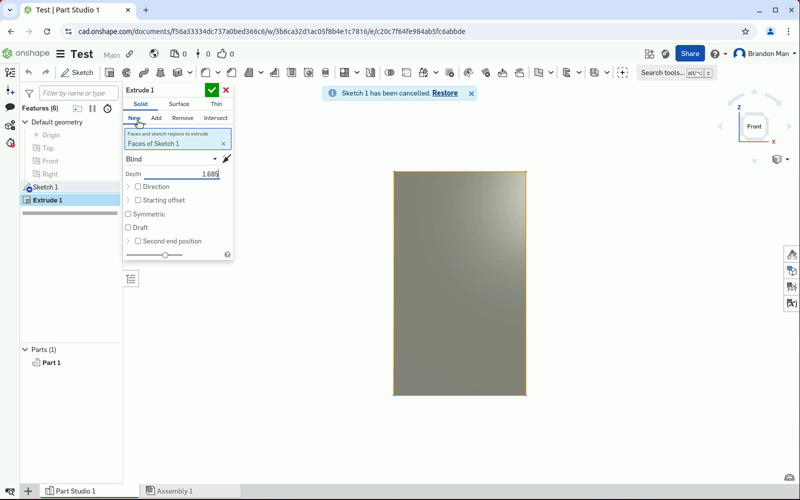
key(enter)
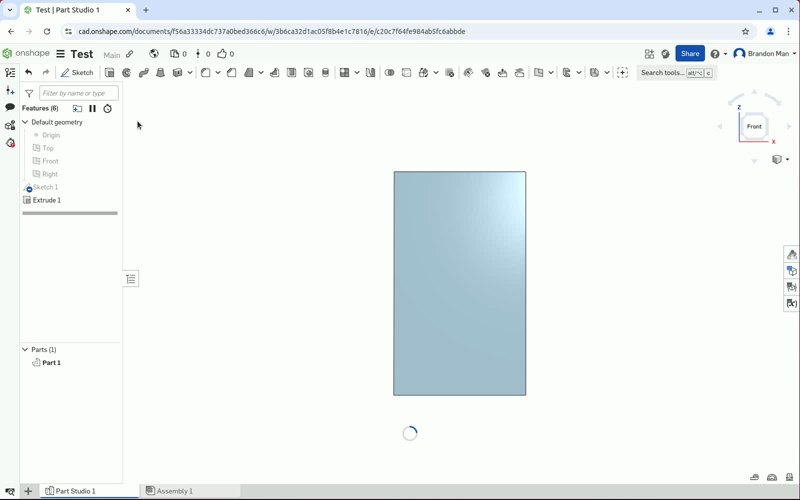
key(shift+h)
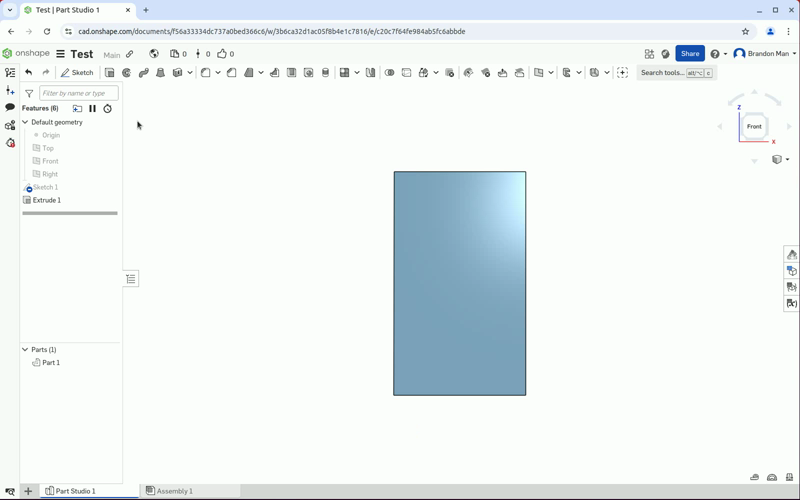
key(shift+h)
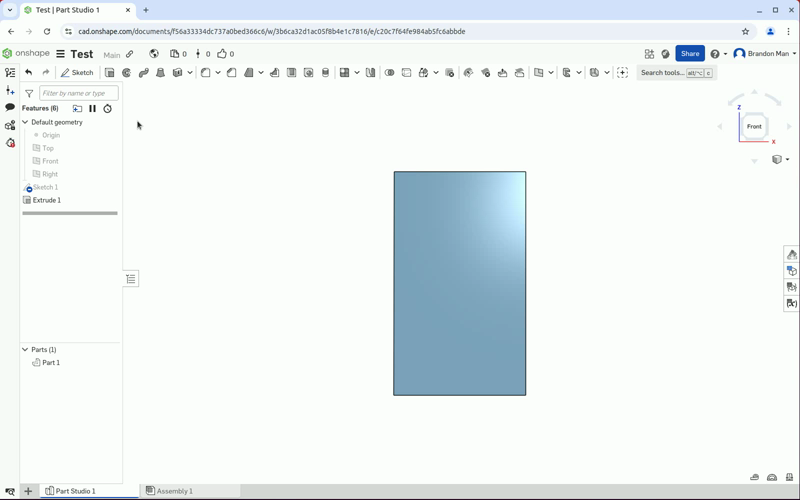
mouse_move(73, 189)
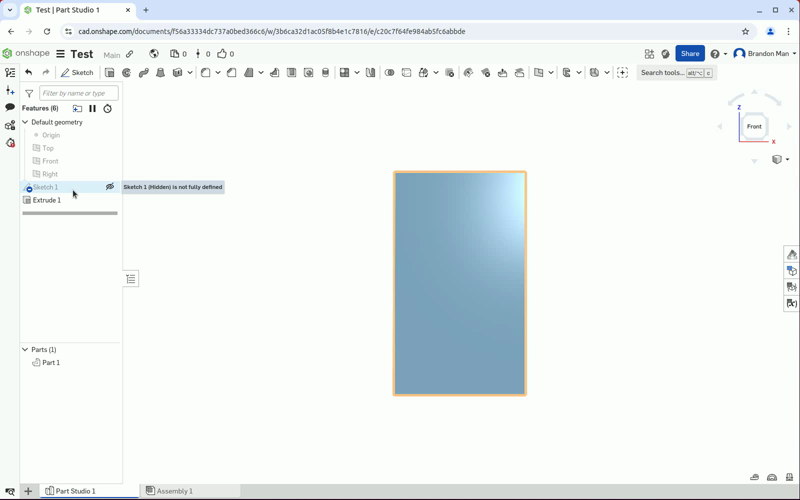
click(73, 189)
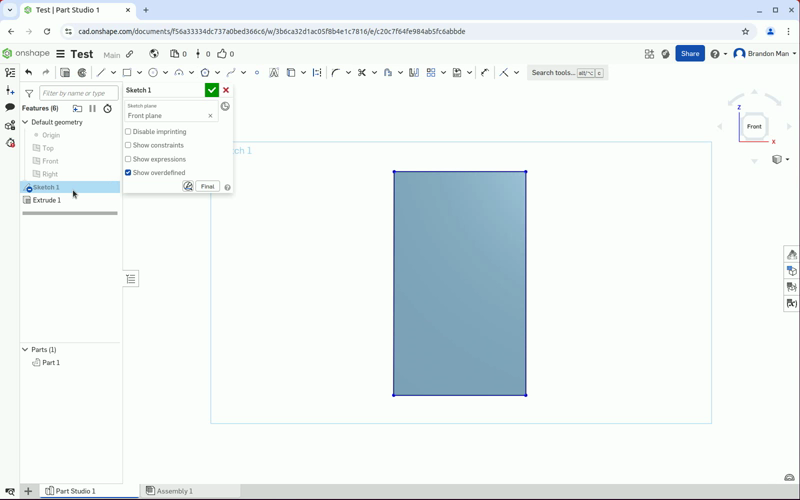
mouse_move(229, 92)
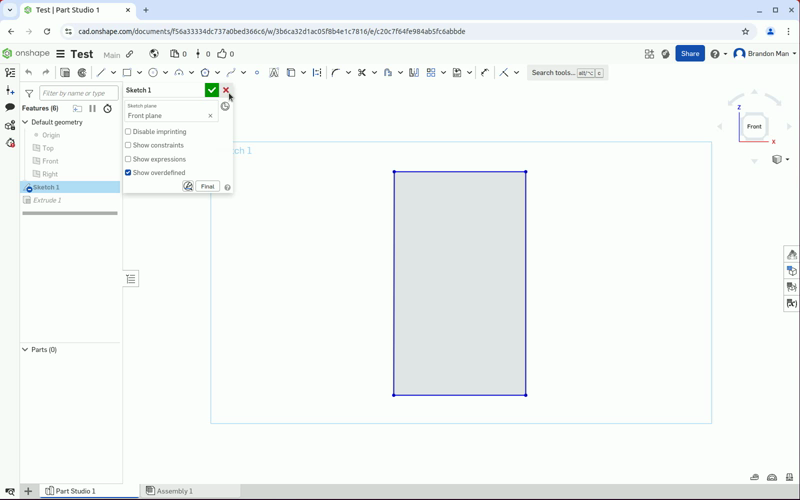
click(229, 92)
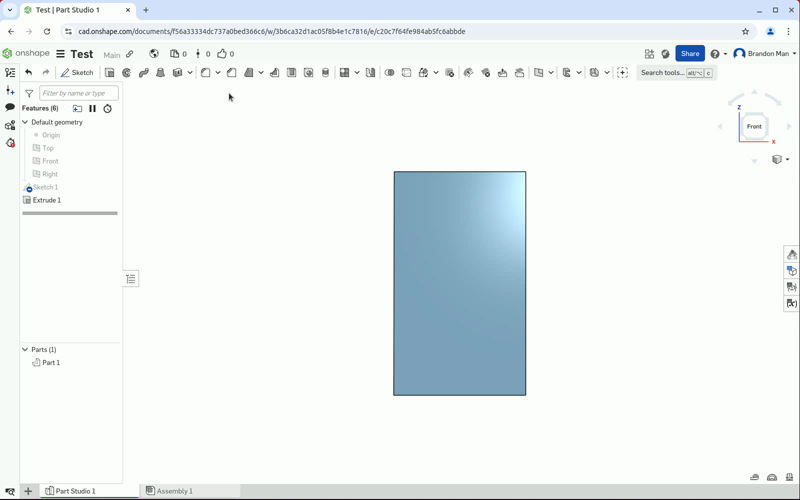
mouse_move(541, 75)
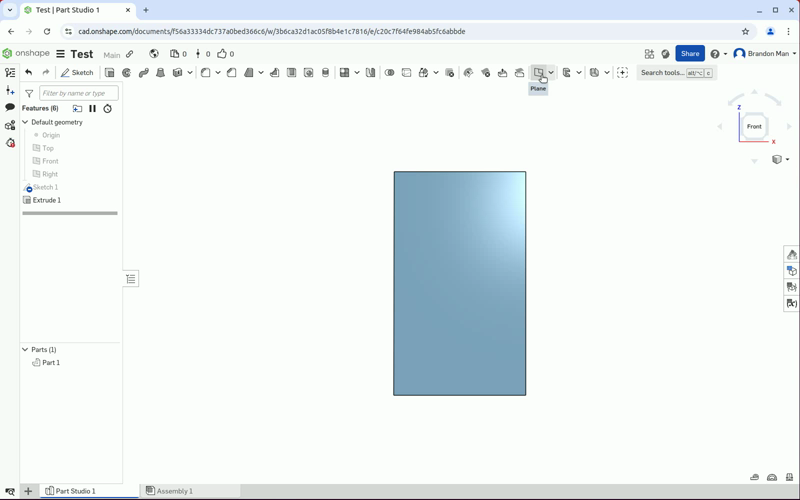
click(541, 75)
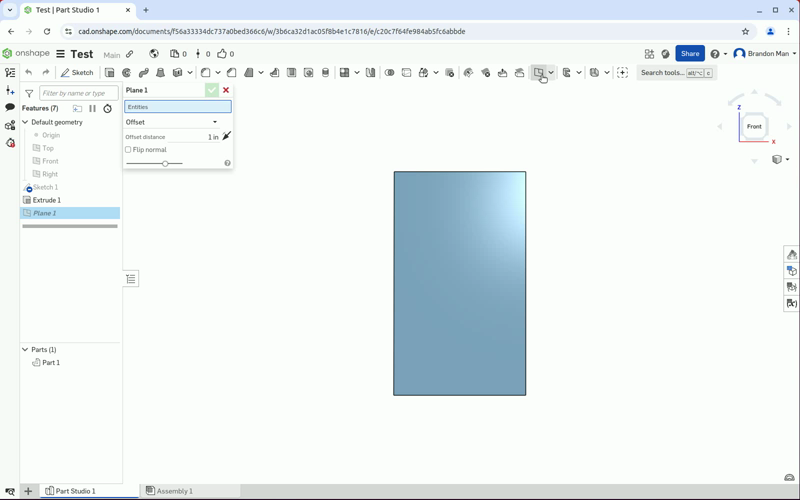
mouse_move(73, 163)
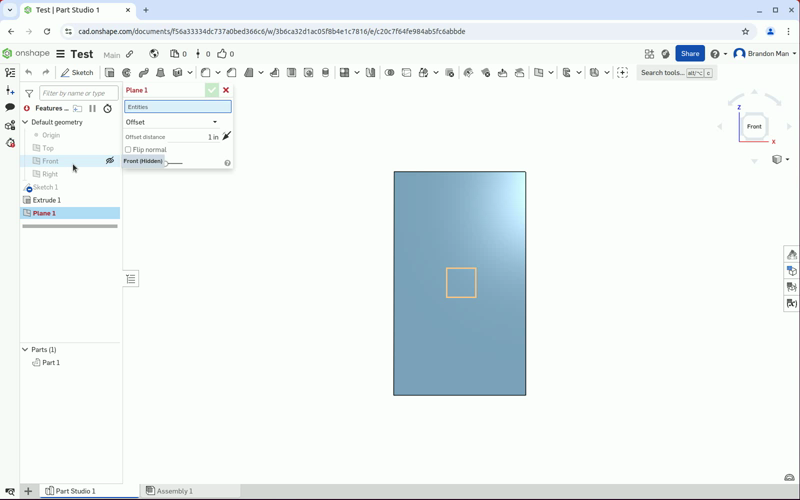
click(73, 163)
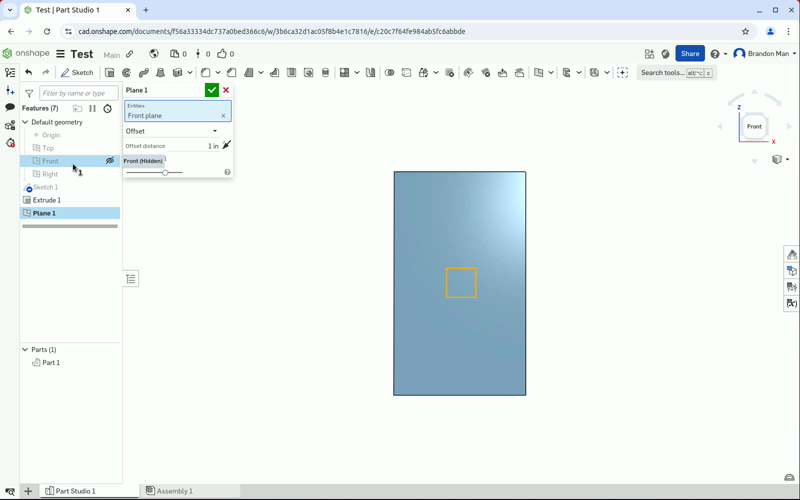
key(tab, 2)
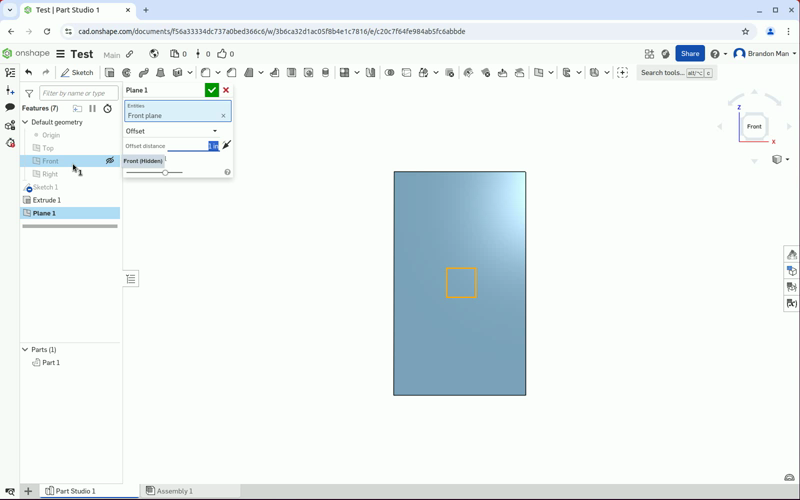
text(1.695)
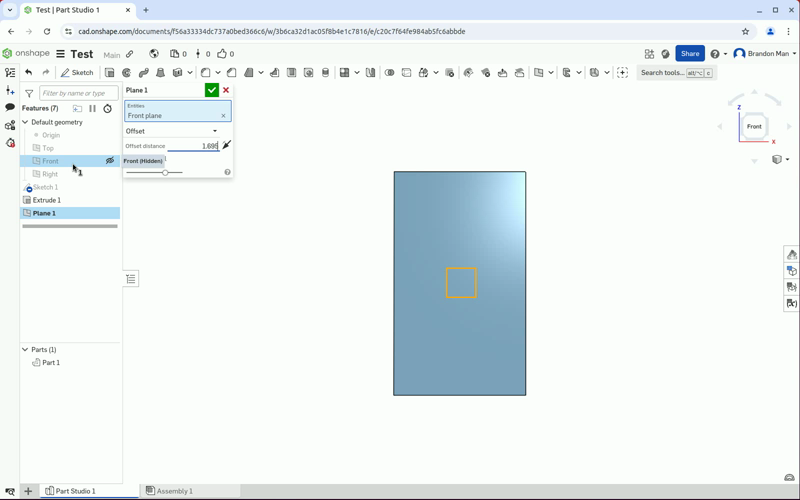
key(enter, 2)
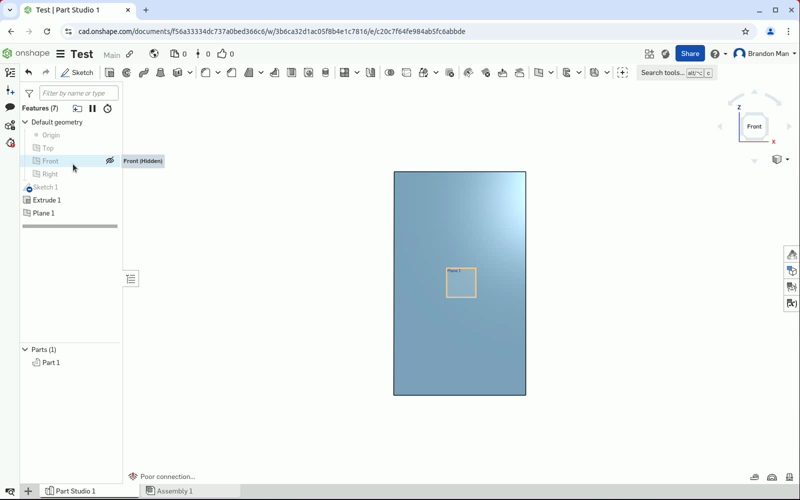
key(shift+s)
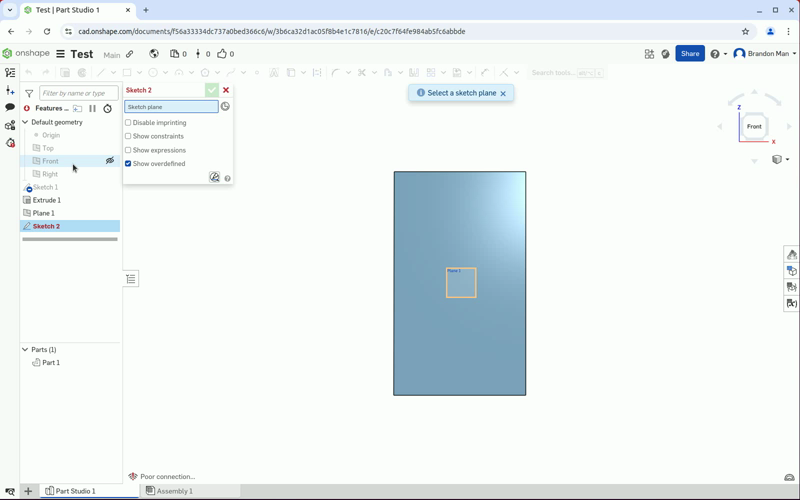
mouse_move(73, 215)
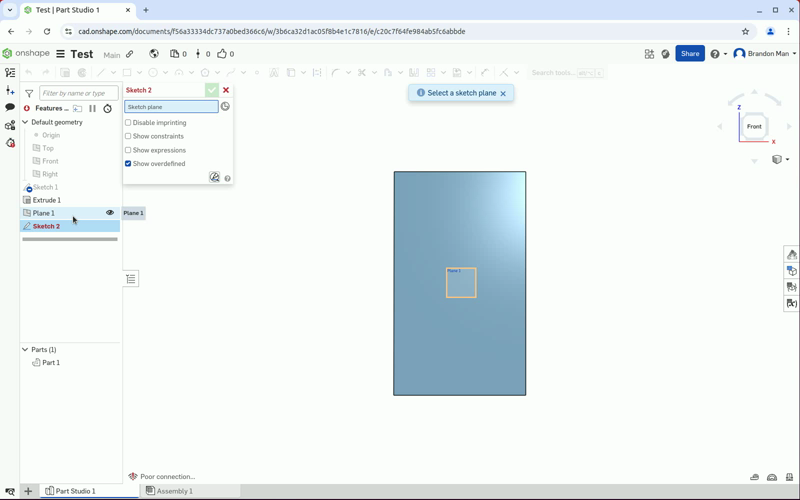
click(73, 215)
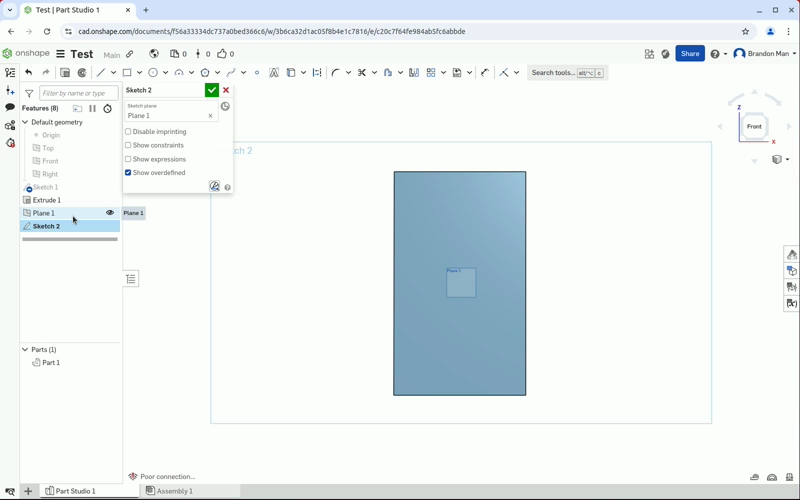
mouse_move(73, 352)
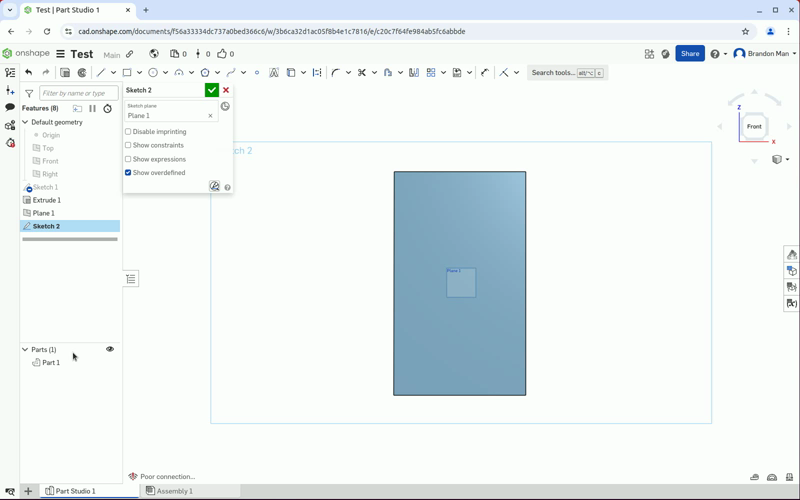
key(y)
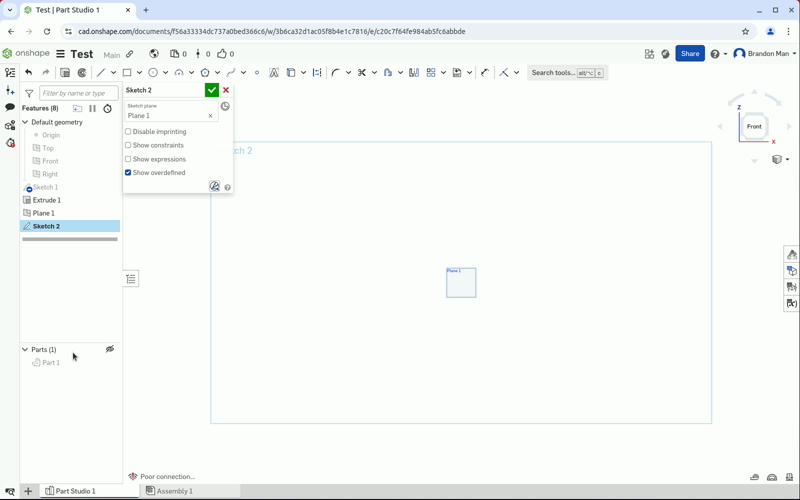
key(l)
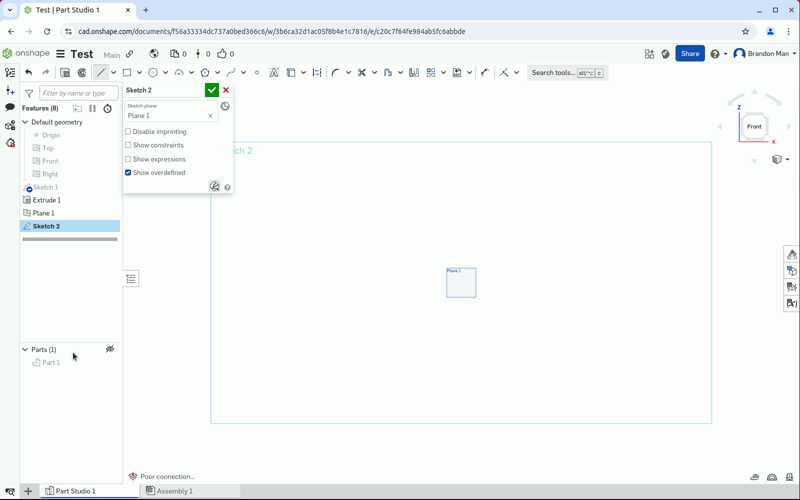
key_down(shift)
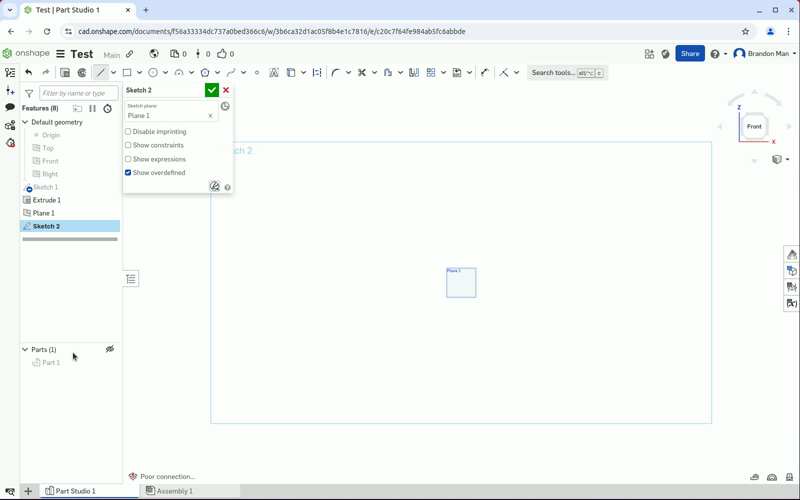
mouse_move(456, 395)
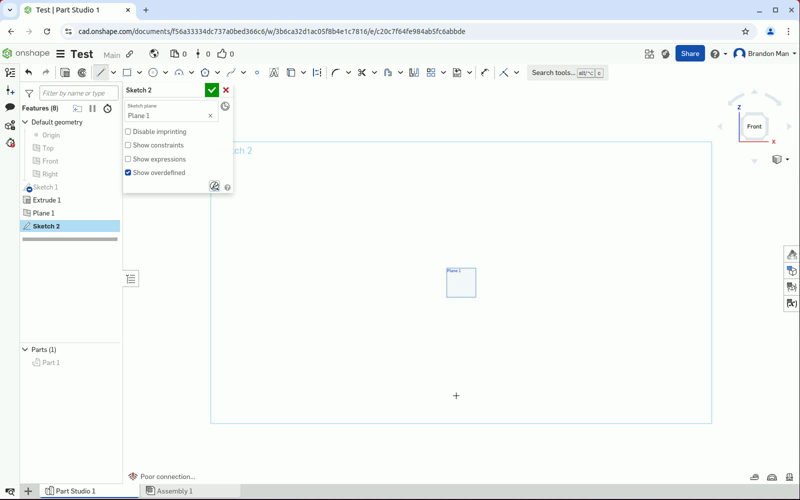
click(456, 395)
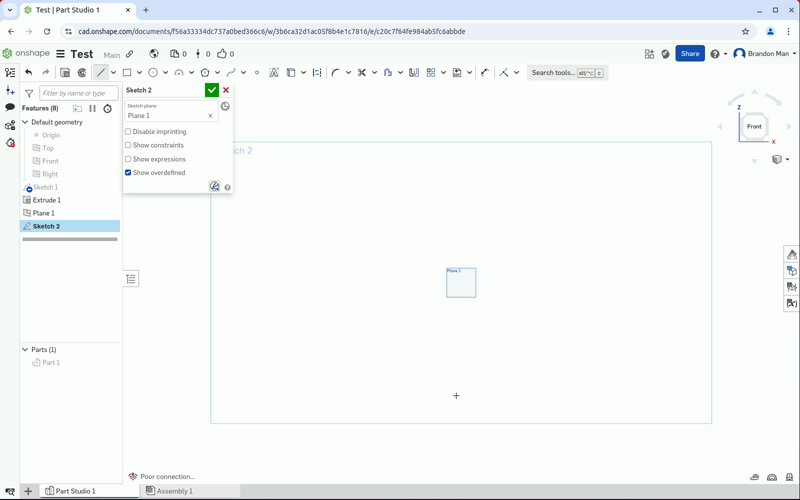
key_up(shift)
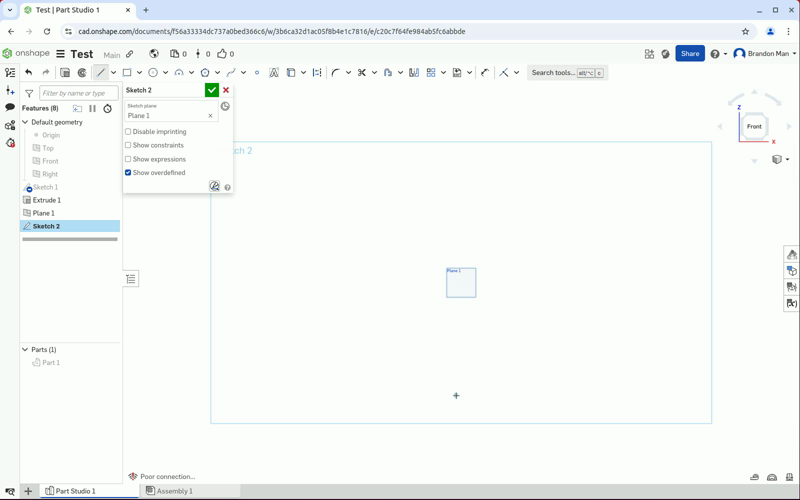
key_down(shift)
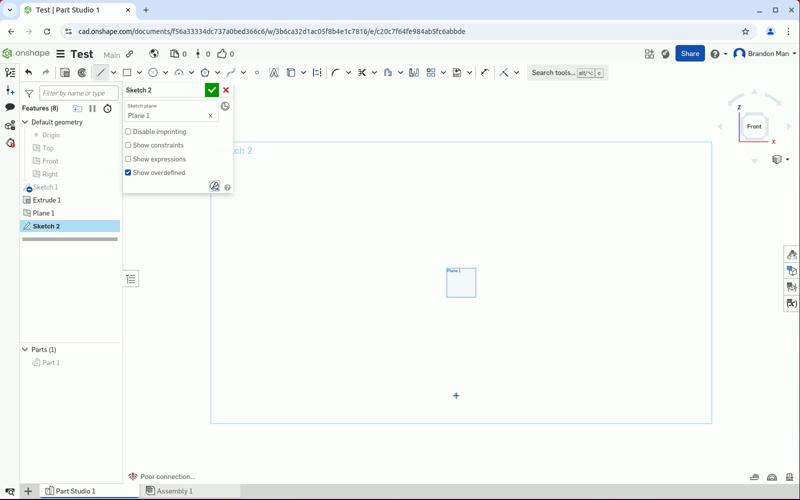
mouse_move(486, 395)
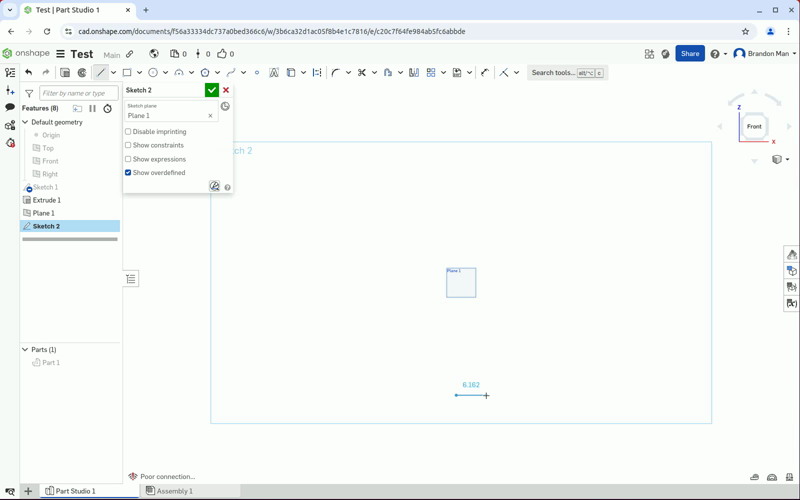
mouse_move(464, 395)
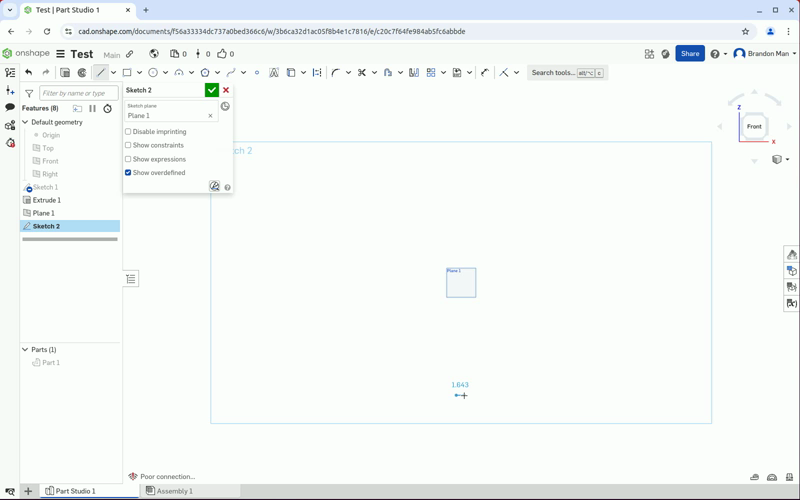
click(464, 395)
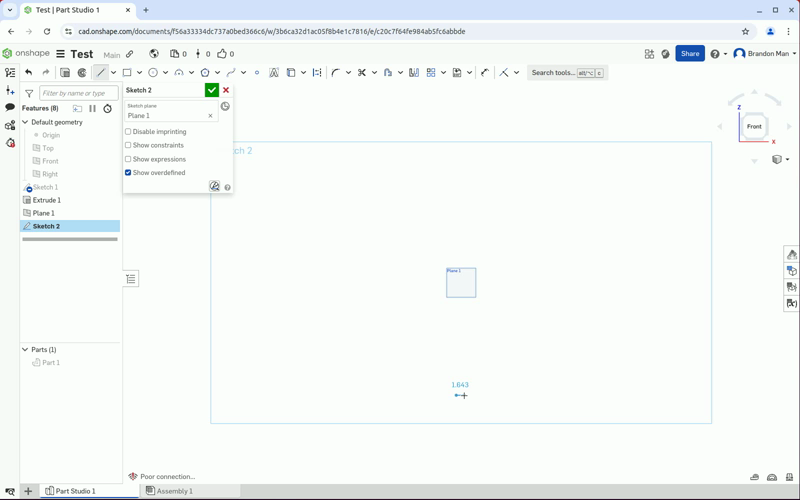
key_up(shift)
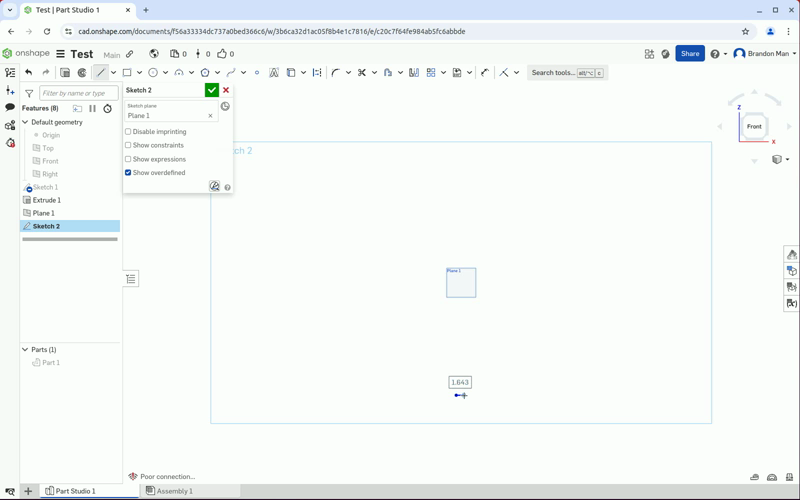
key_down(shift)
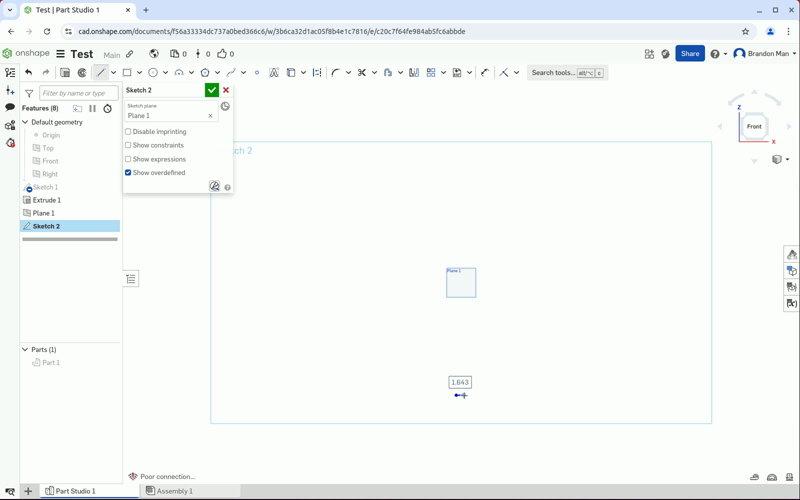
mouse_move(464, 282)
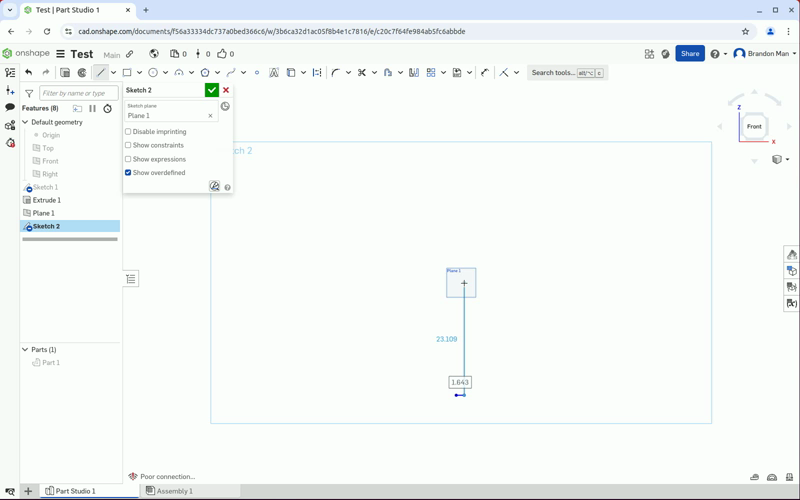
click(464, 282)
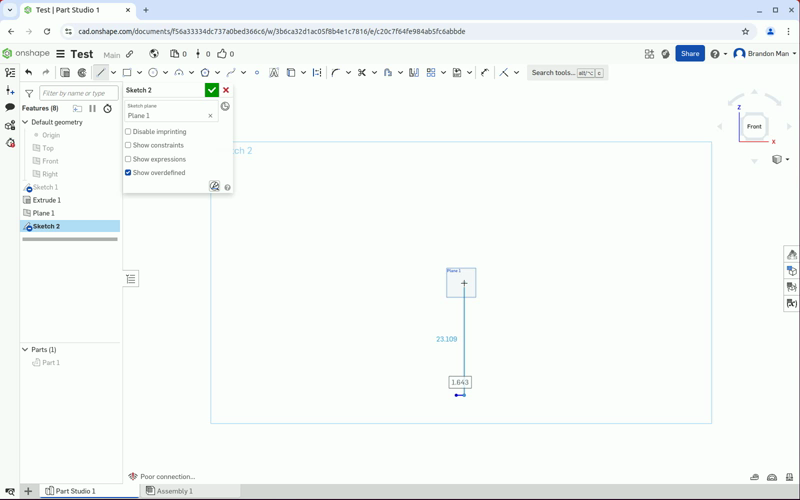
key_up(shift)
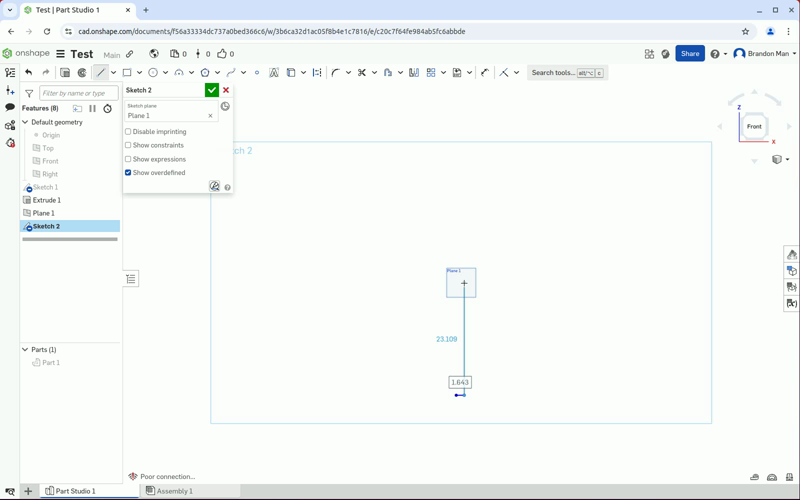
key_down(shift)
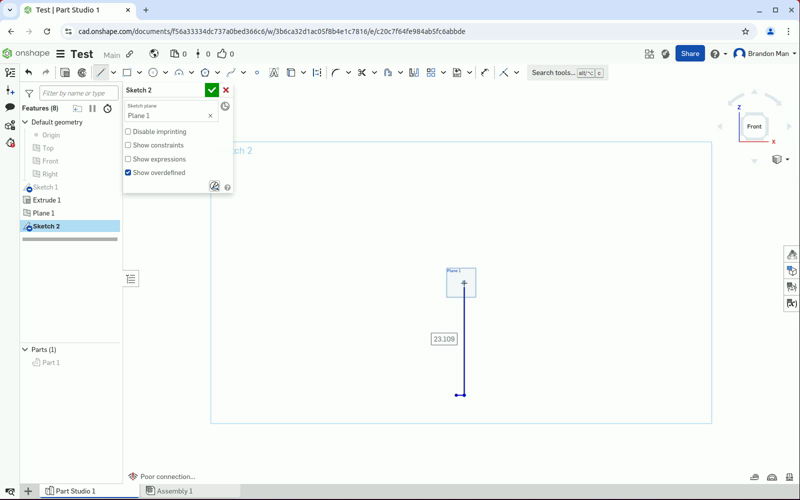
mouse_move(494, 282)
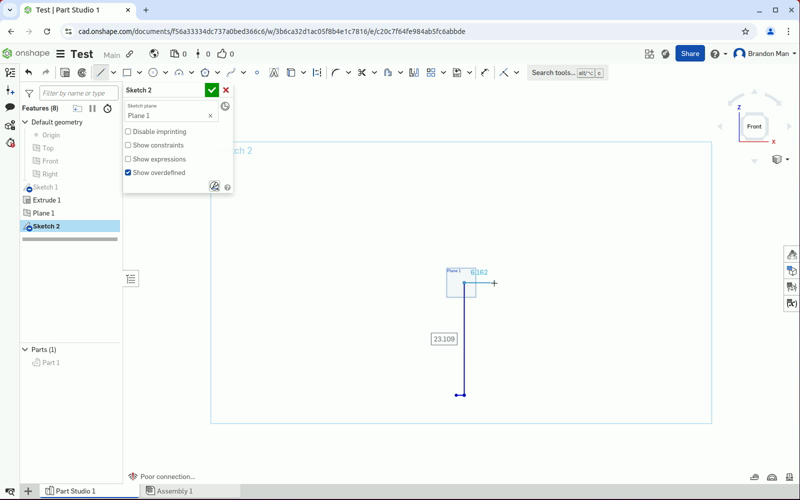
mouse_move(456, 282)
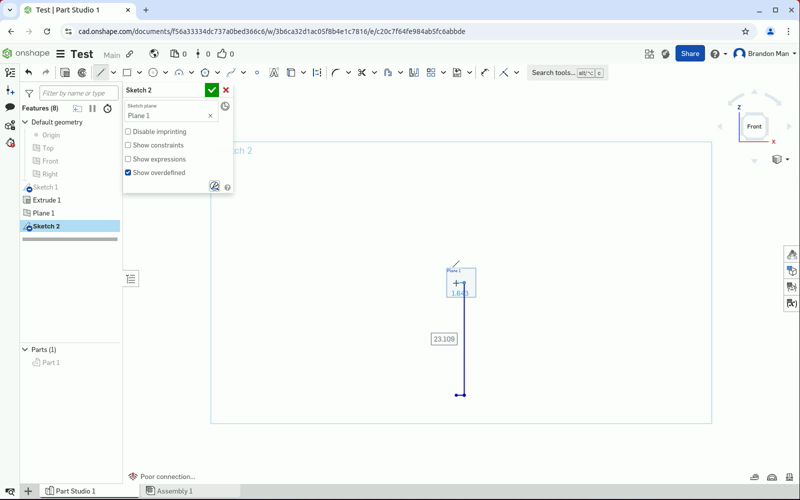
click(456, 282)
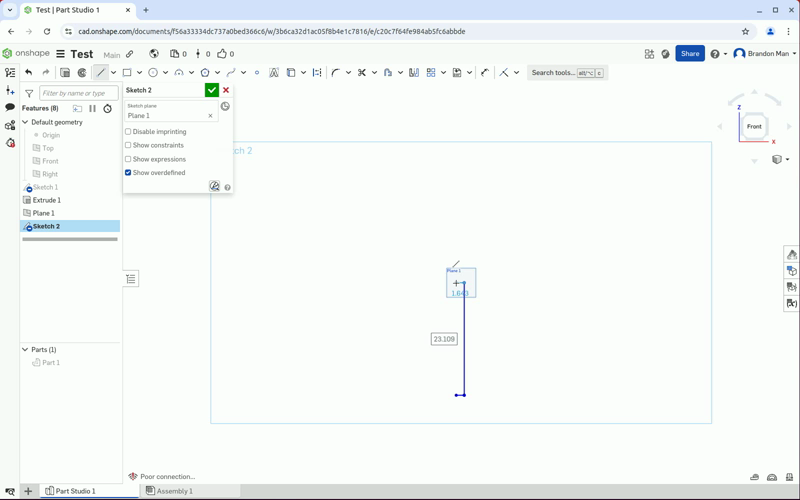
key_up(shift)
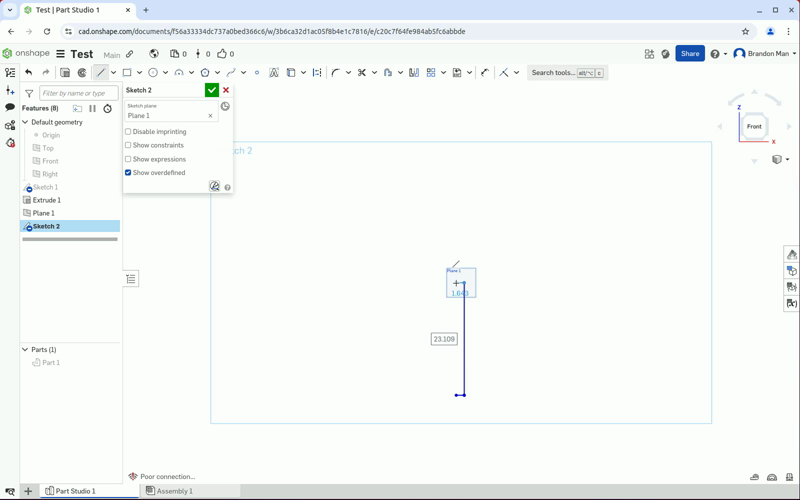
key_down(shift)
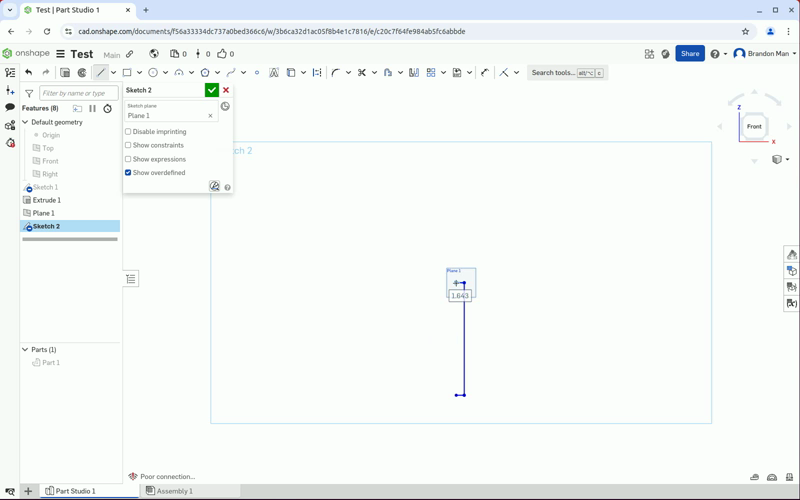
mouse_move(456, 395)
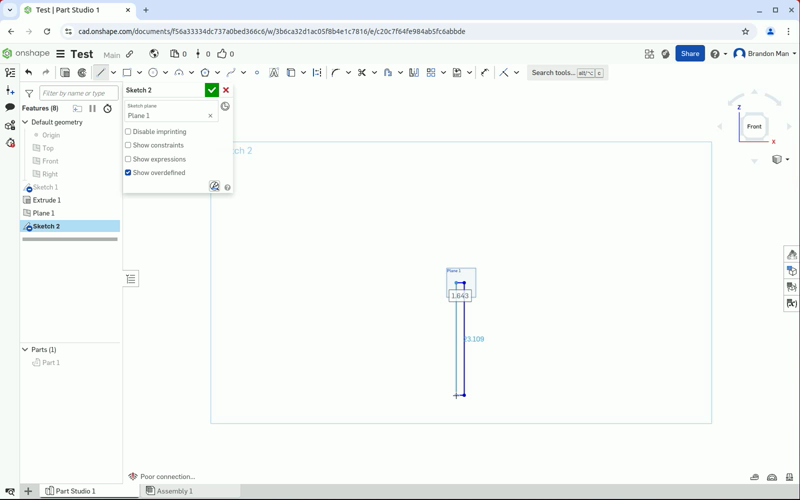
key_up(shift)
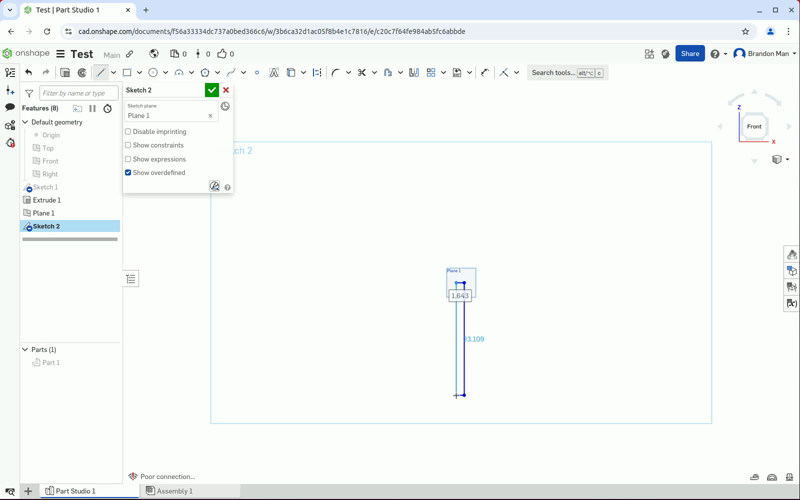
click(456, 395)
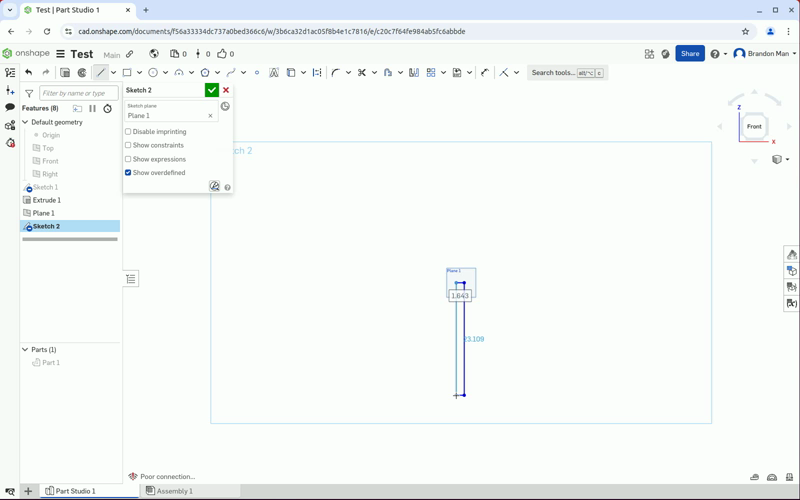
key(esc)
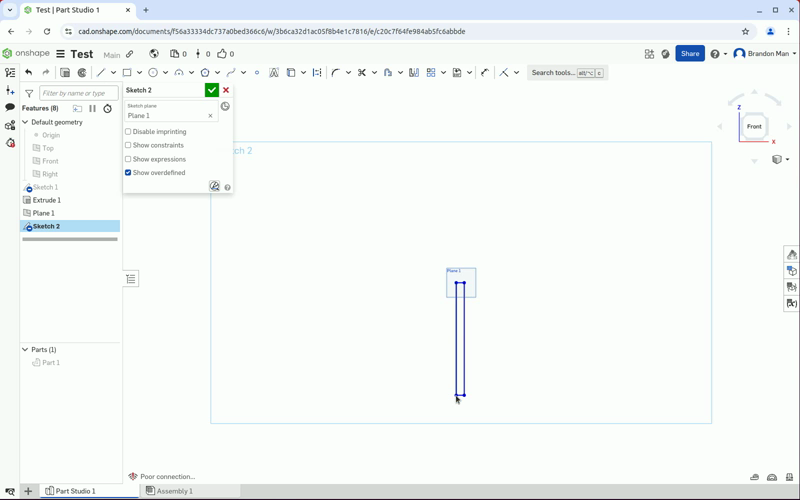
mouse_move(462, 309)
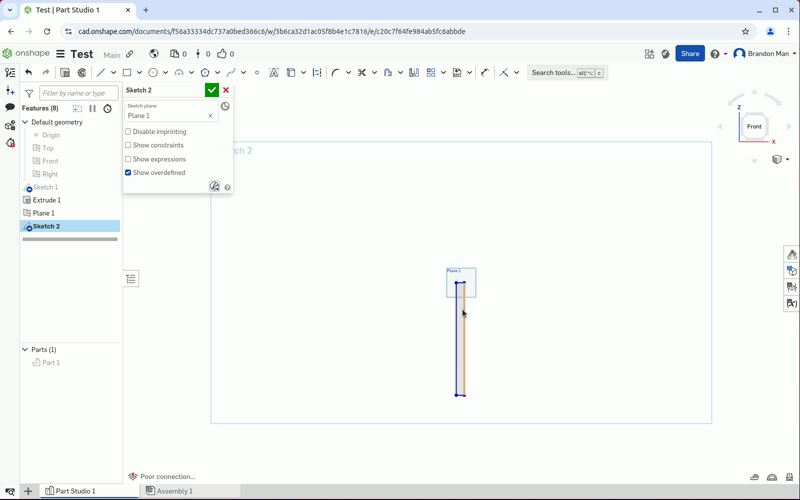
scroll(6)
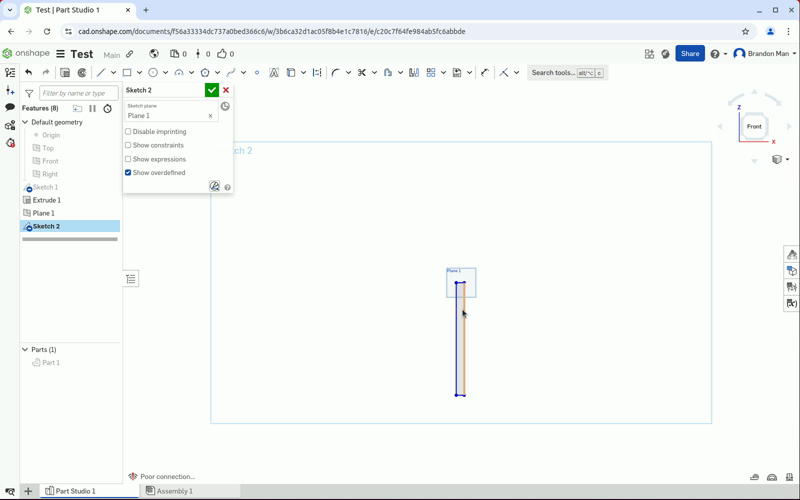
scroll(6)
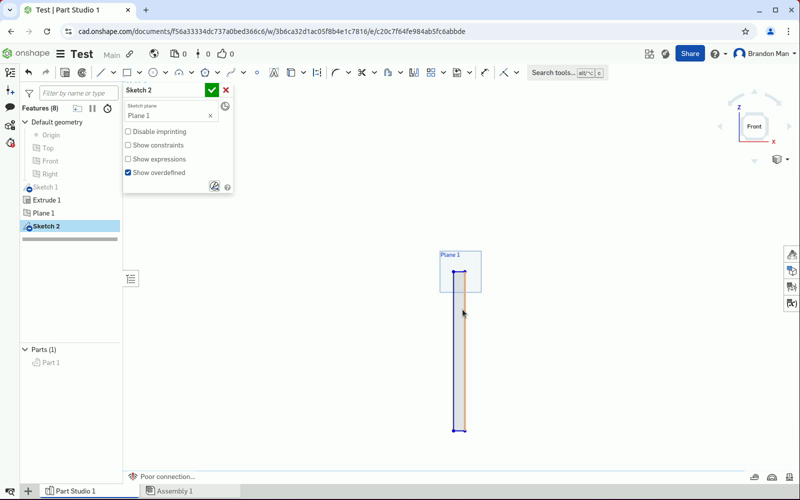
scroll(6)
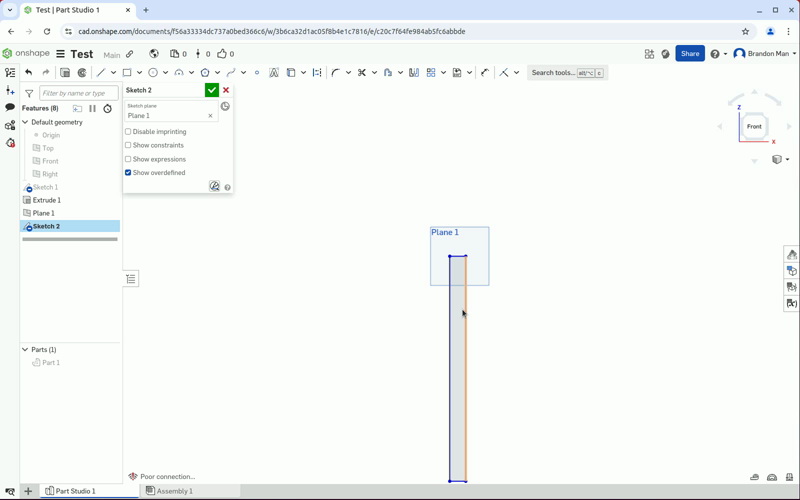
scroll(6)
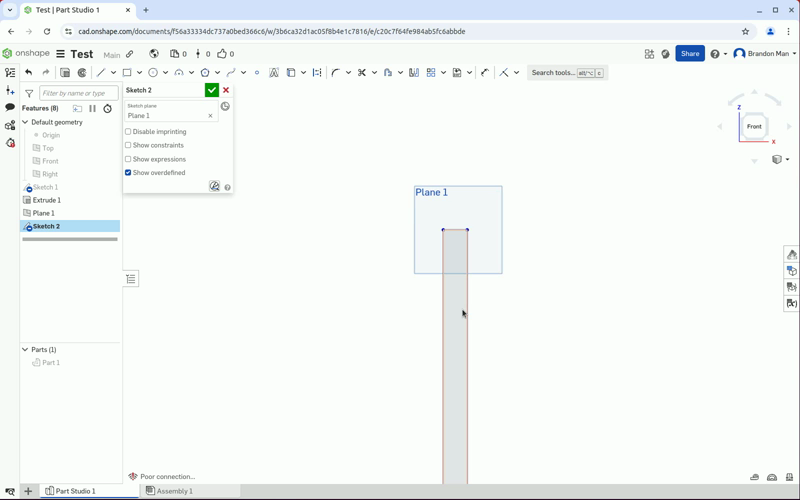
scroll(6)
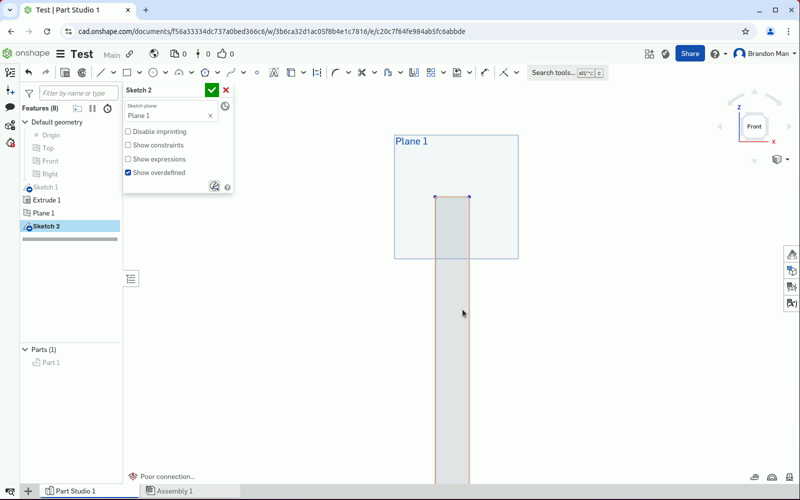
scroll(6)
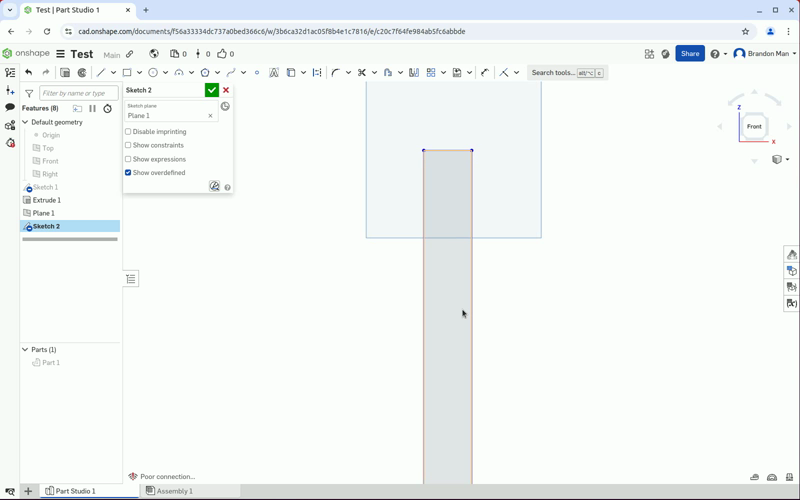
scroll(6)
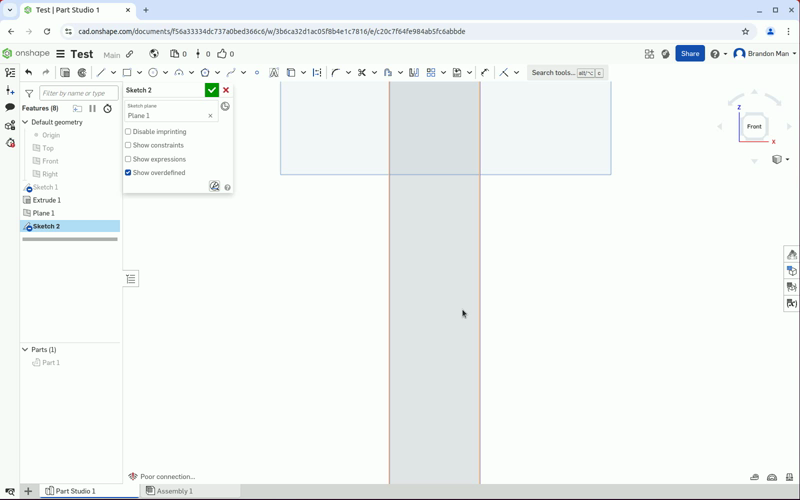
click(462, 309)
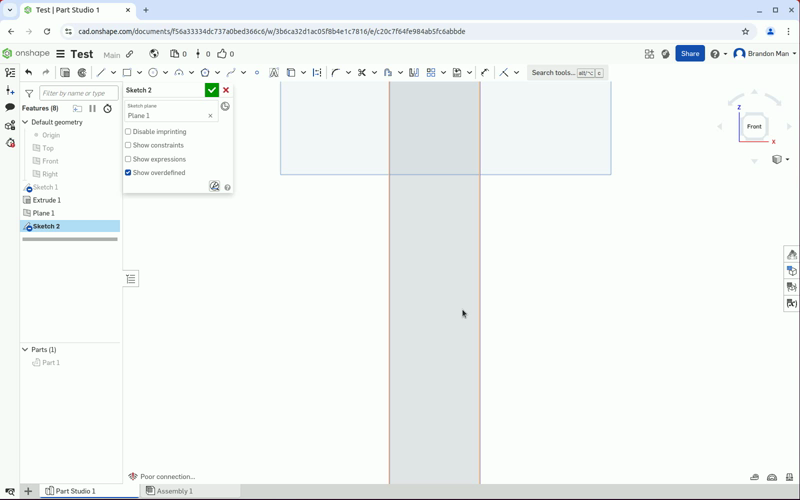
scroll(-6)
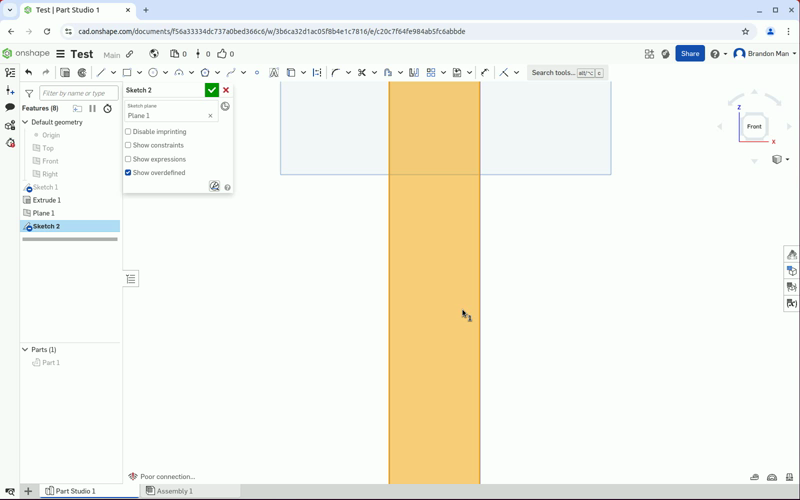
scroll(-6)
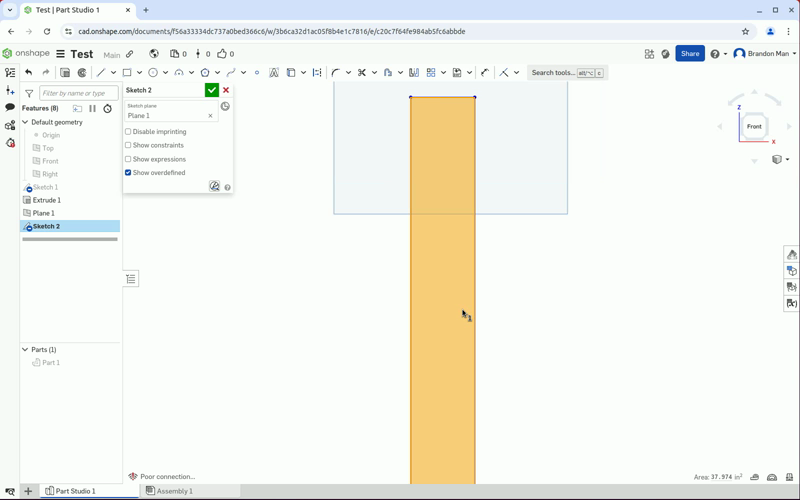
scroll(-6)
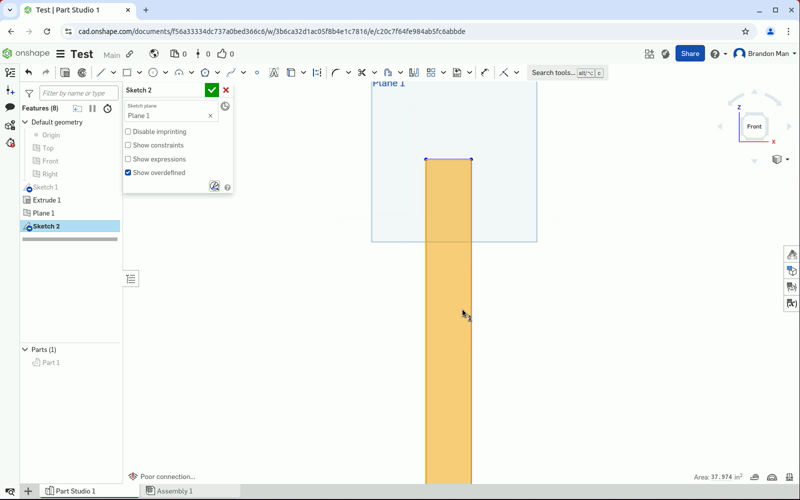
scroll(-6)
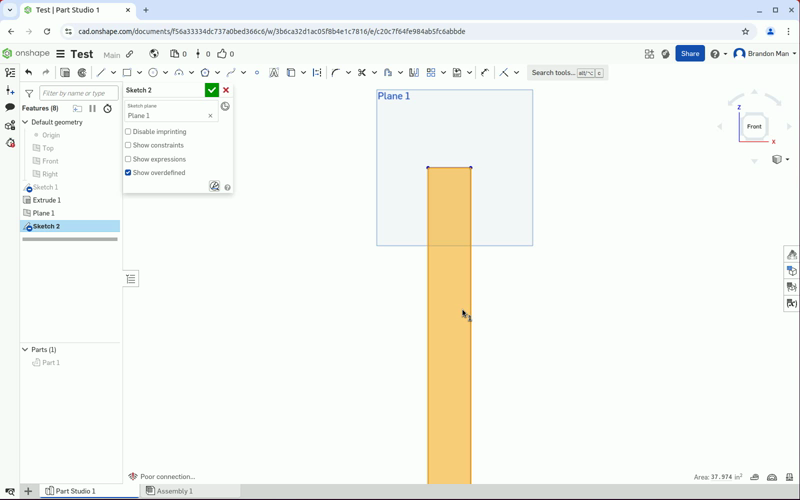
scroll(-6)
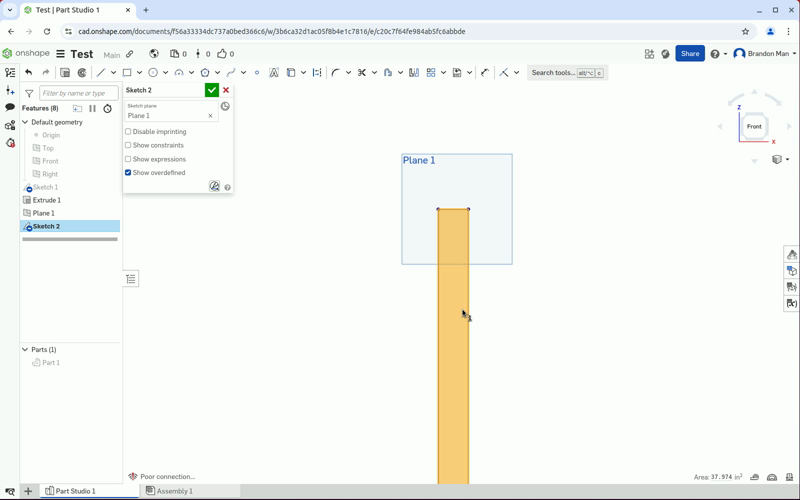
scroll(-6)
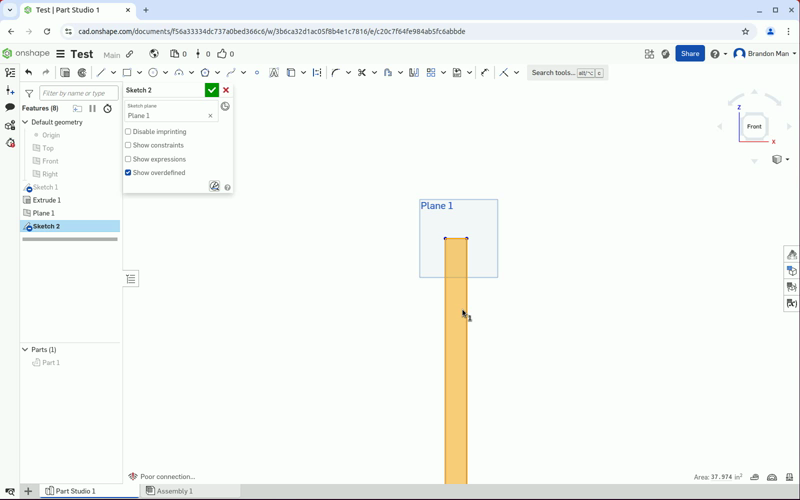
scroll(-6)
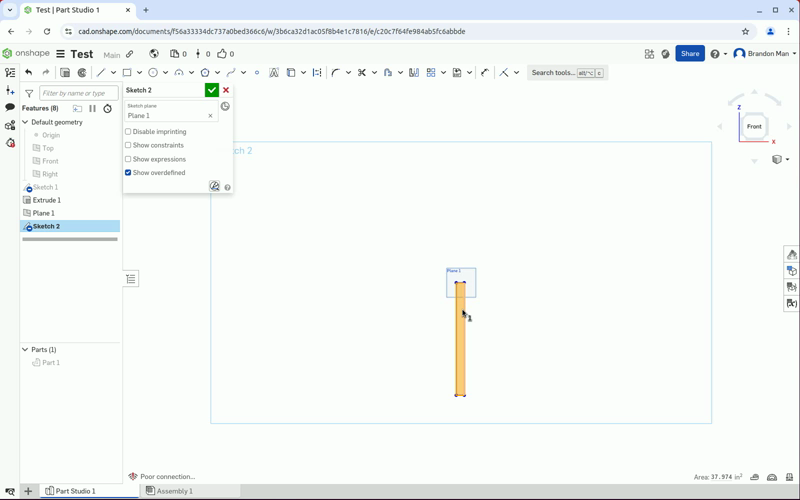
mouse_move(73, 352)
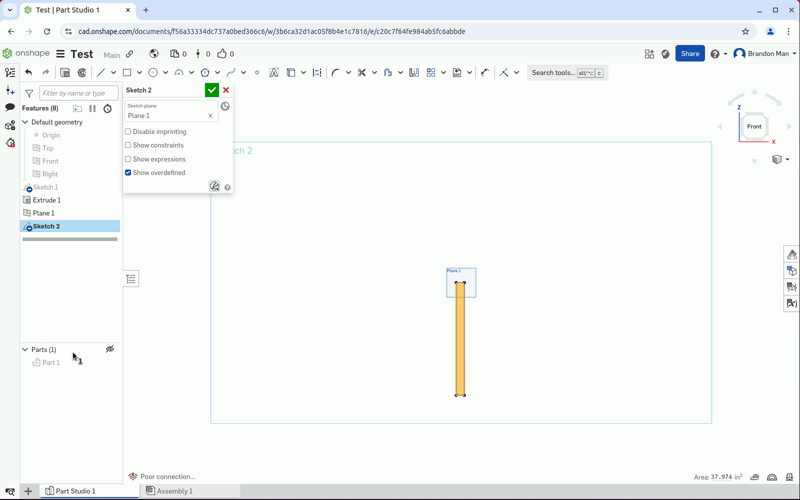
key(shift+y)
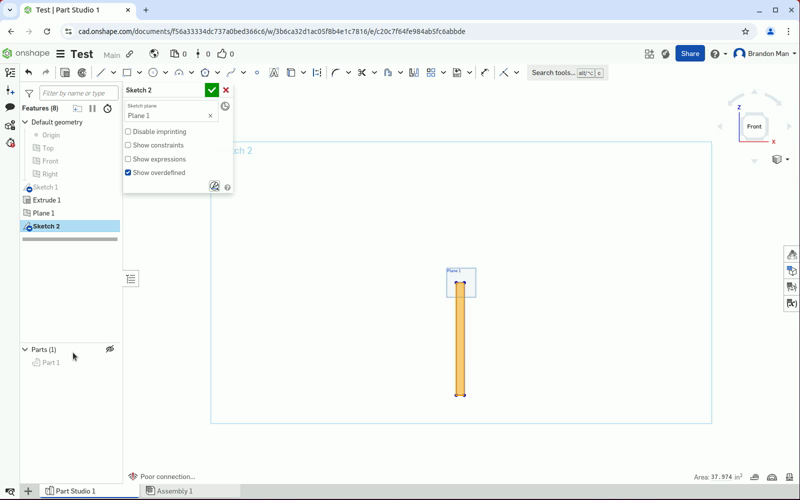
key(shift+e)
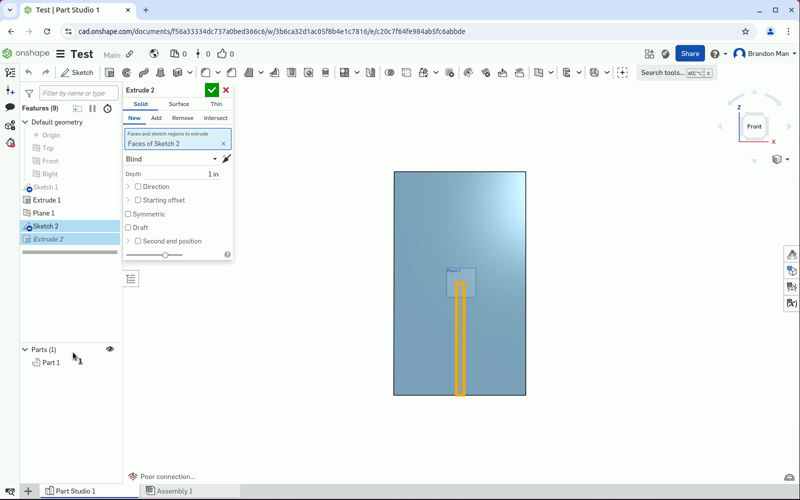
mouse_move(143, 106)
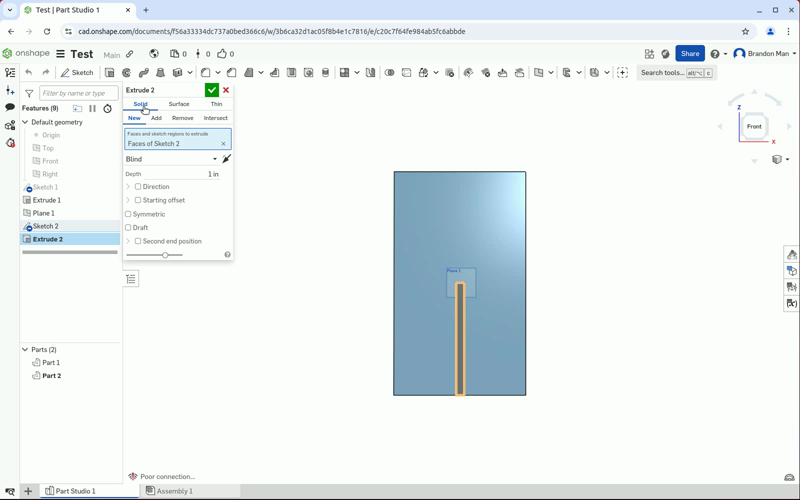
click(143, 106)
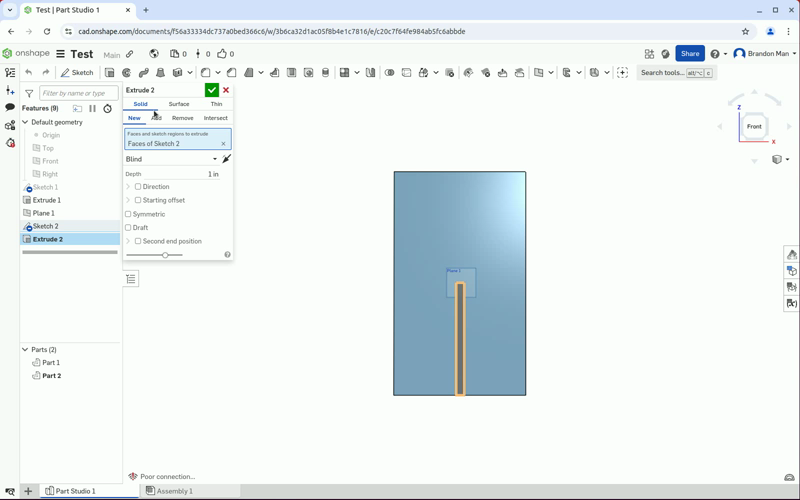
mouse_move(186, 120)
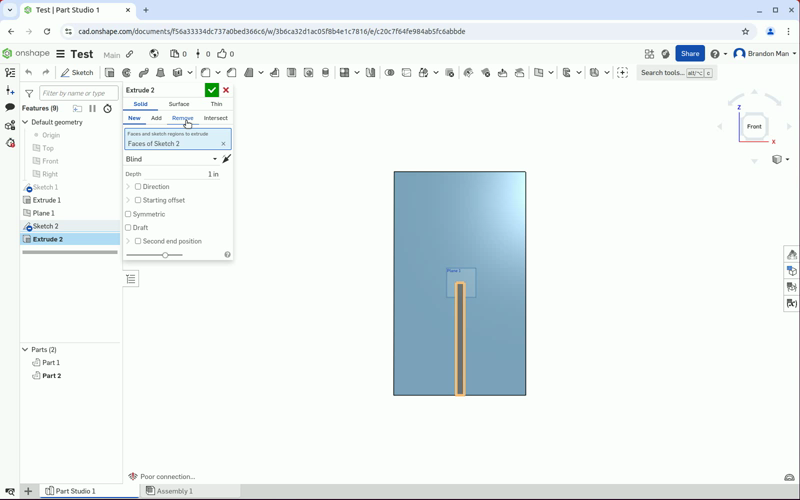
click(186, 120)
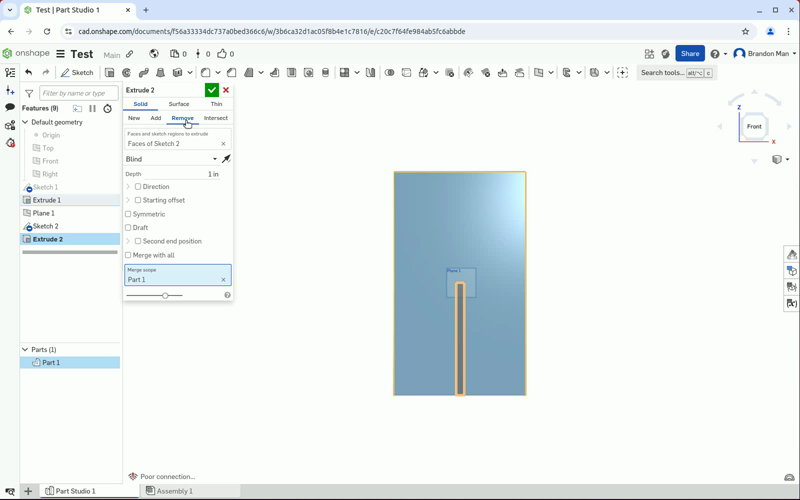
key(tab, 4)
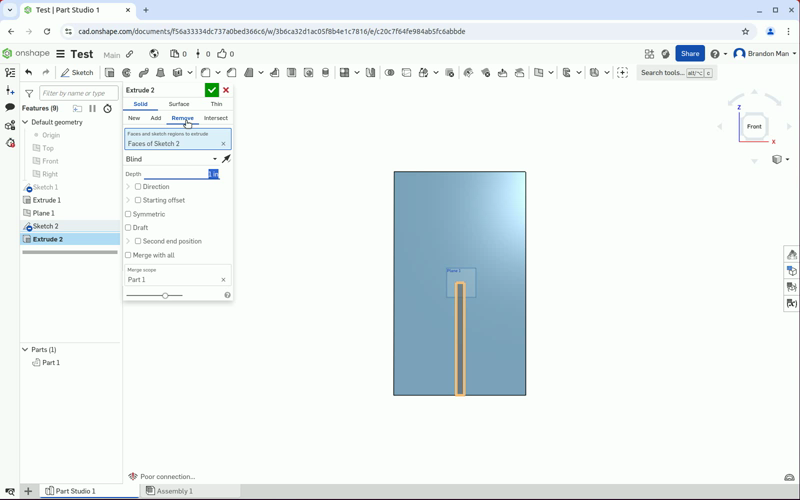
text(13.721)
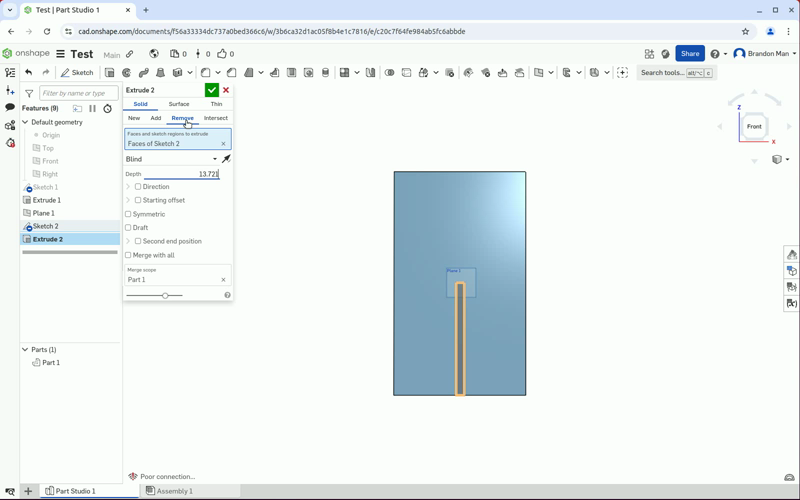
key(tab, 6)
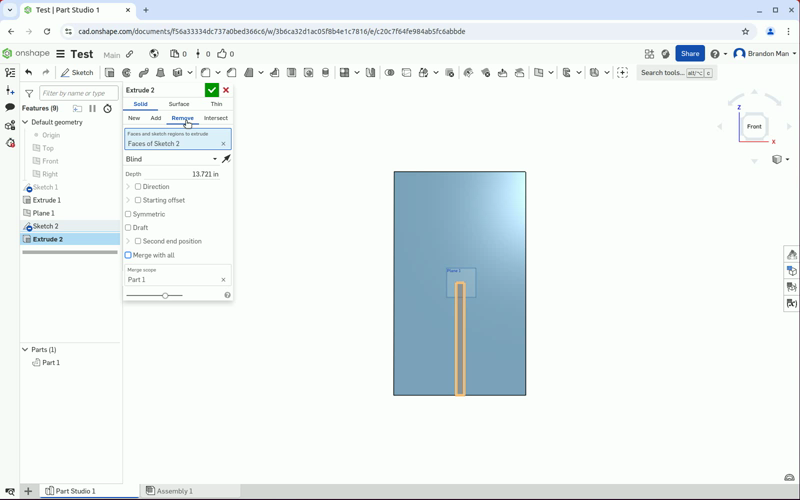
key(space)
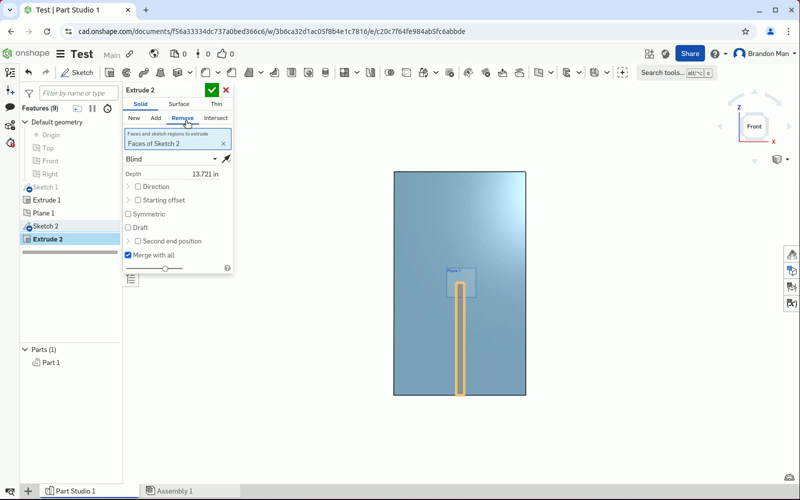
key(enter)
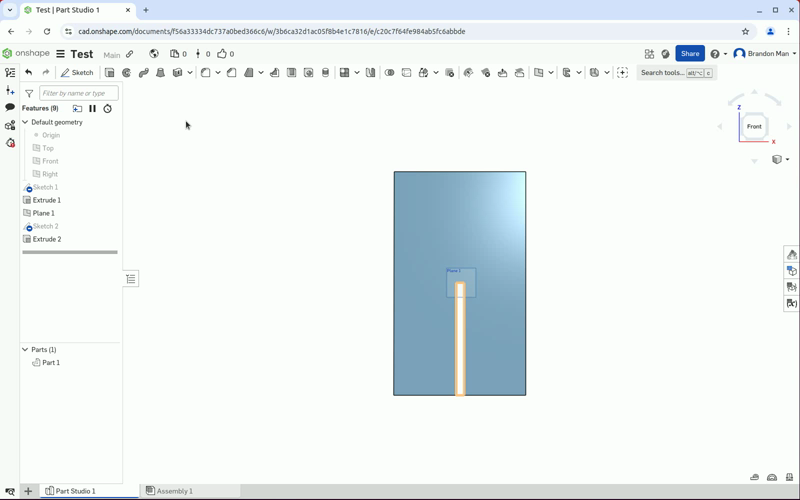
key(shift+h)
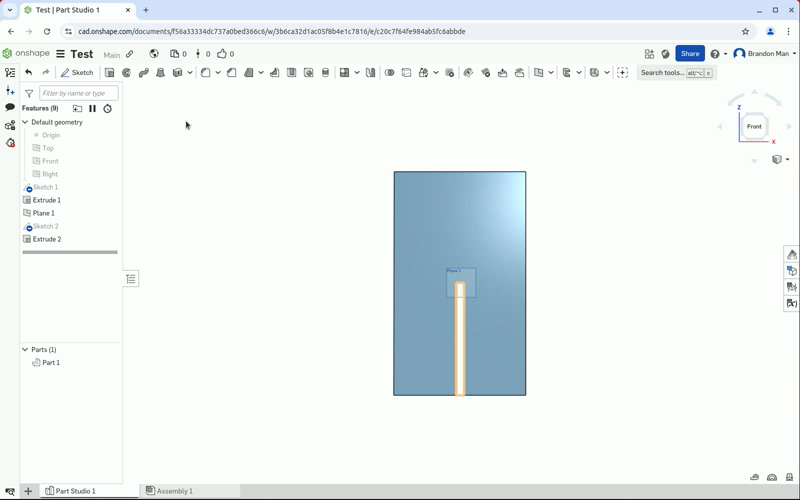
key(shift+h)
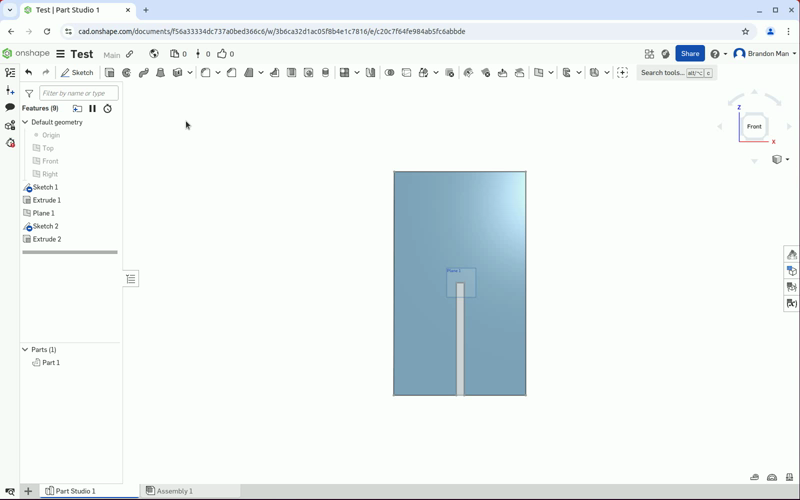
key(shift+7)
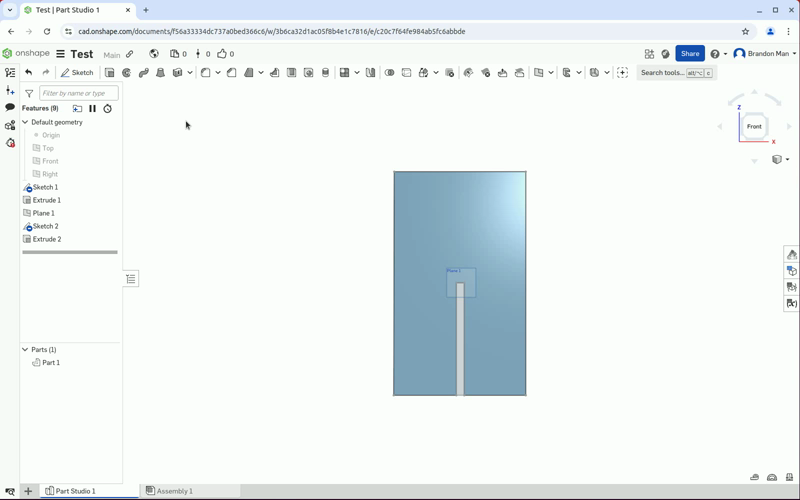
key(left, 2)
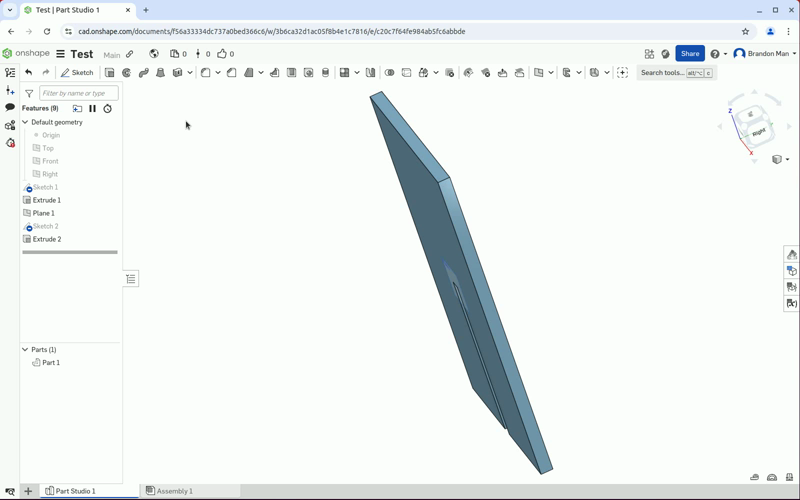
key(down, 2)
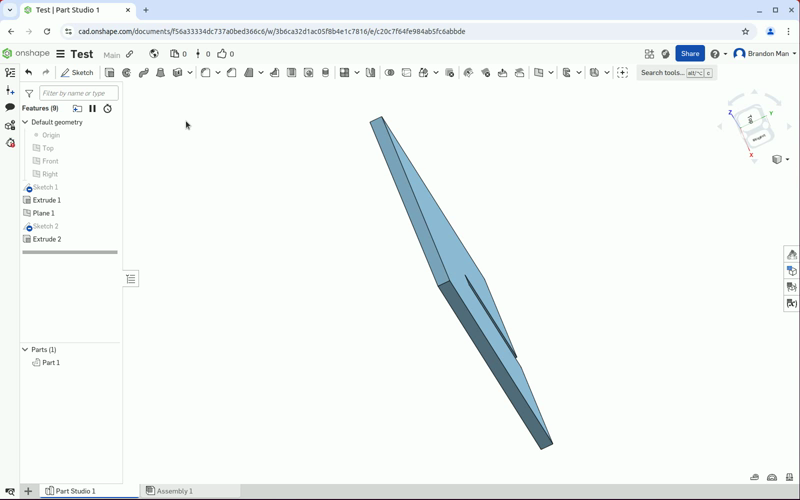
key(up, 2)
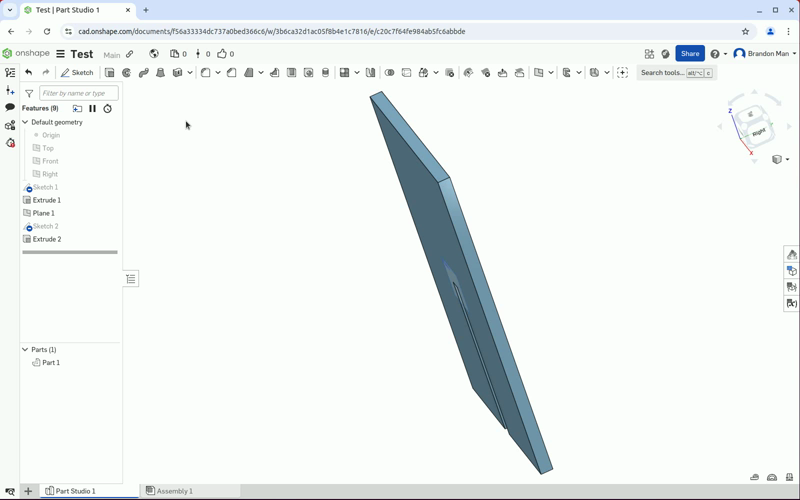
key(right, 2)
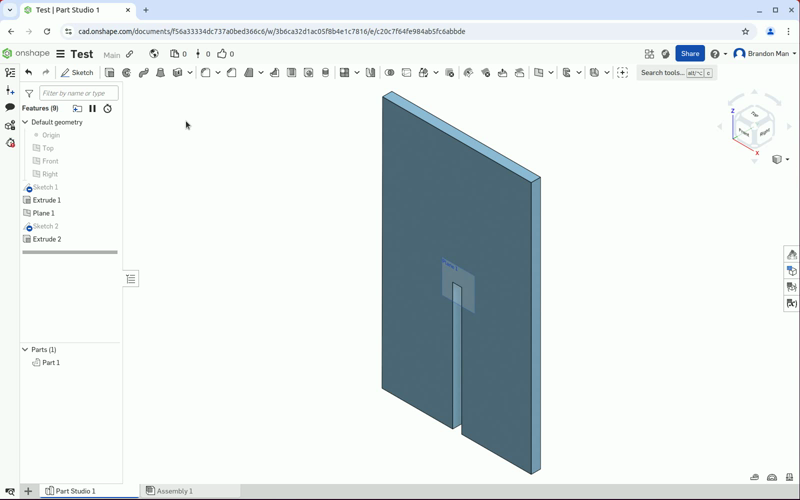
mouse_move(73, 189)
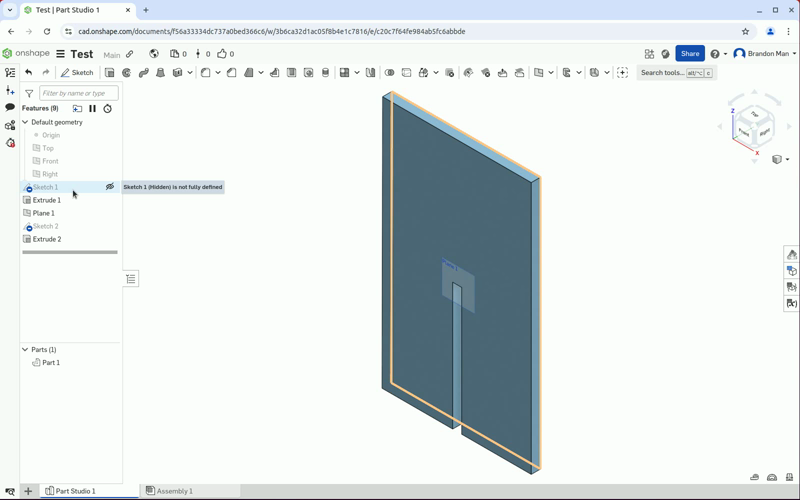
click(73, 189)